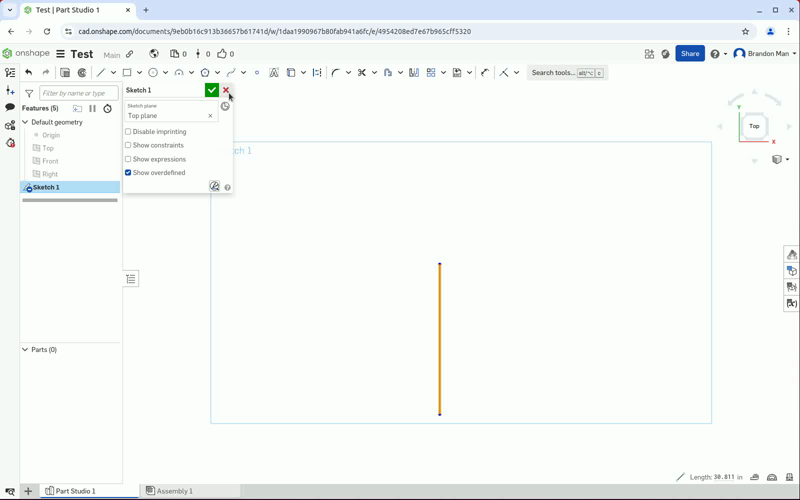
key(shift+h)
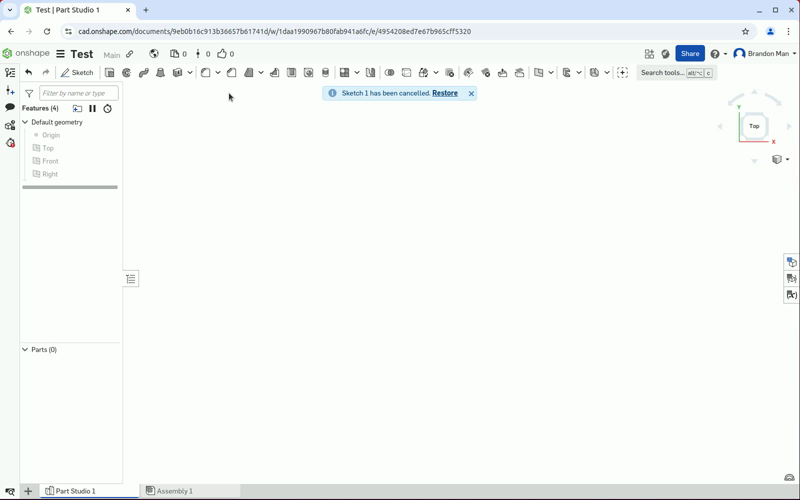
mouse_move(73, 352)
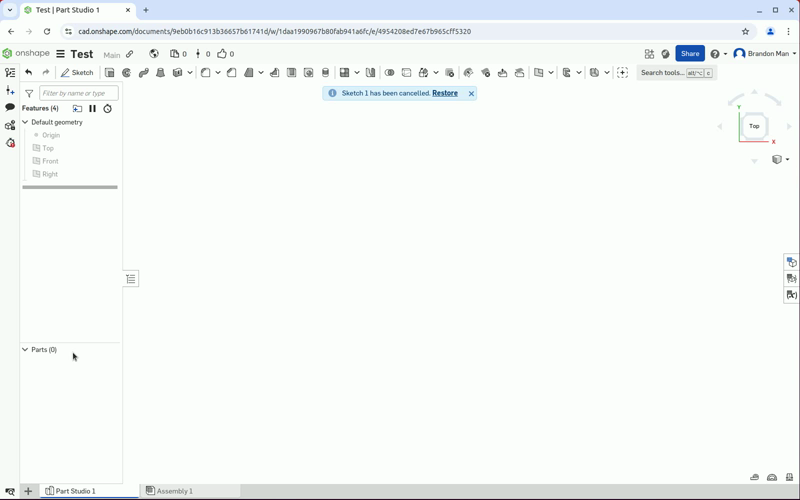
key(y)
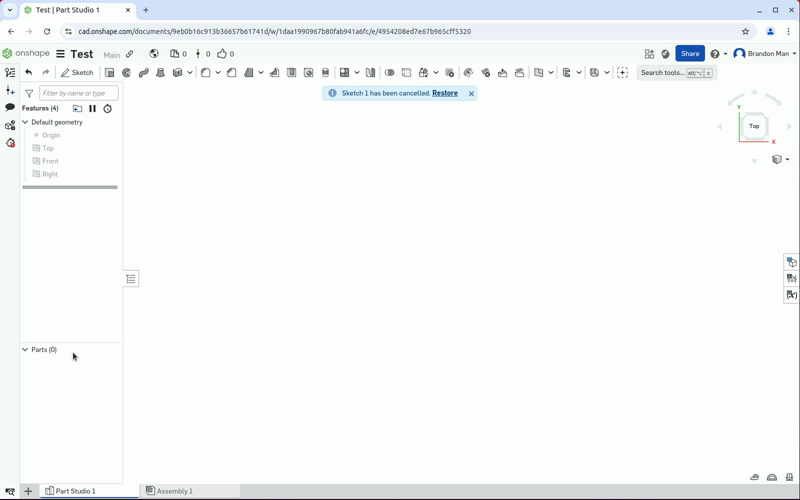
key(shift+p)
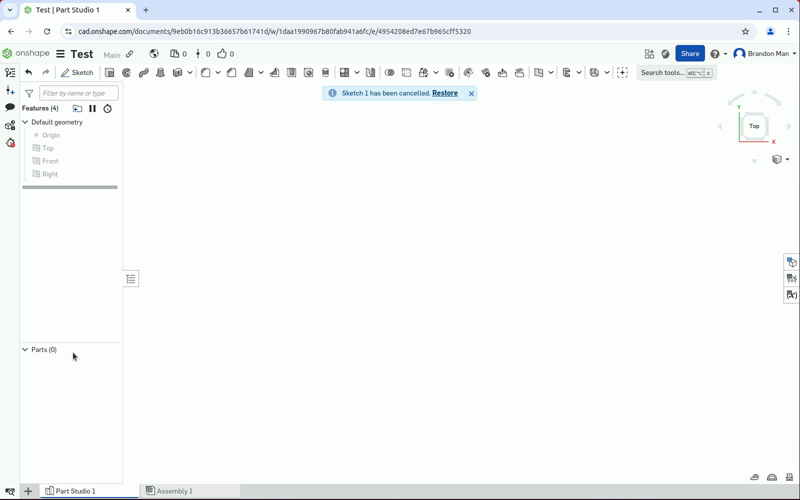
key(space)
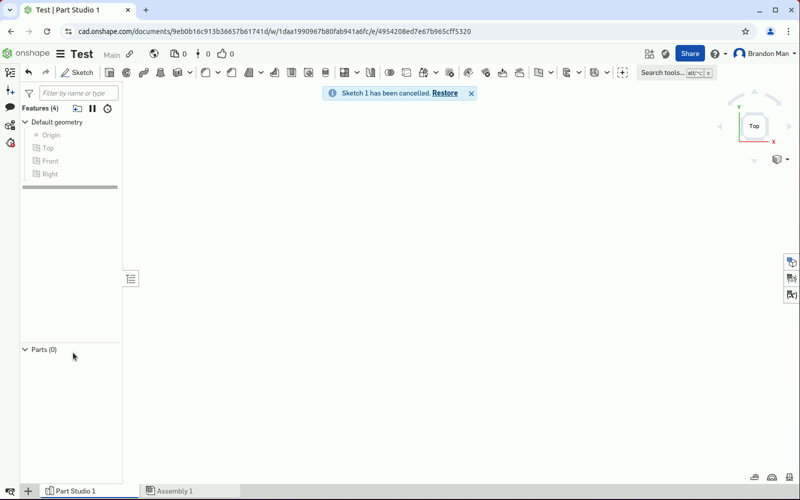
key_down(shift)
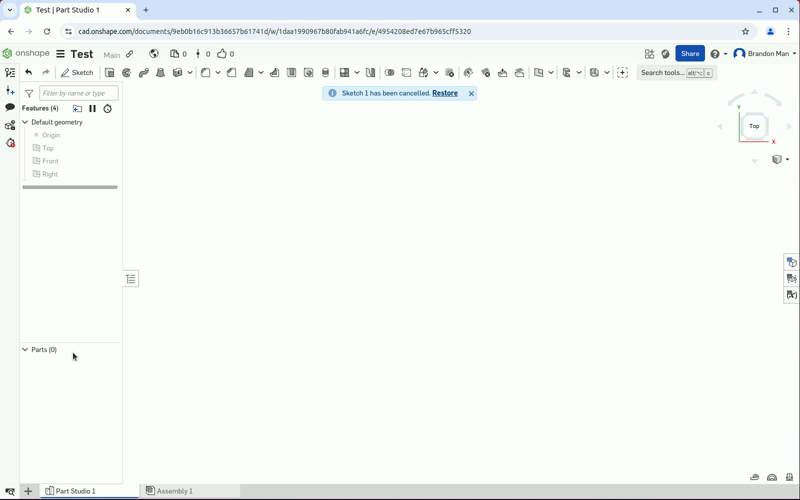
key(up)
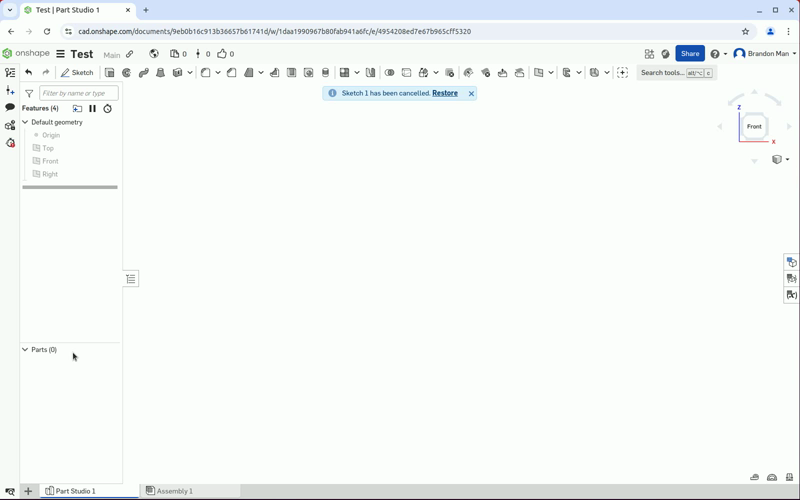
key_up(shift)
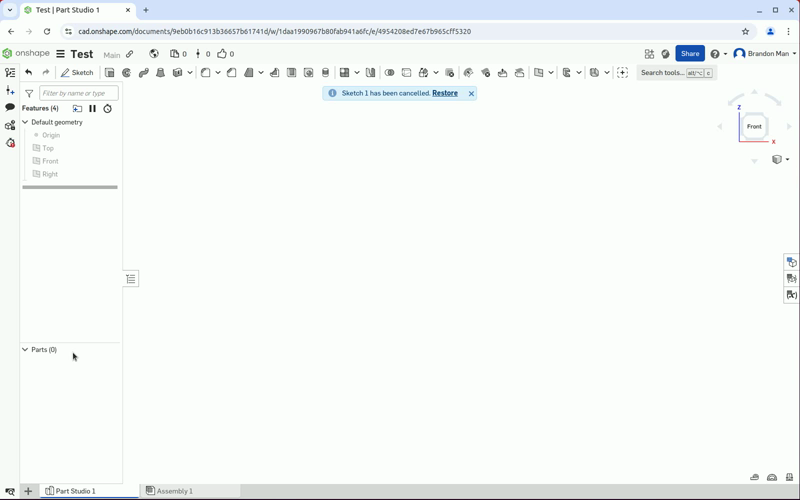
mouse_move(73, 352)
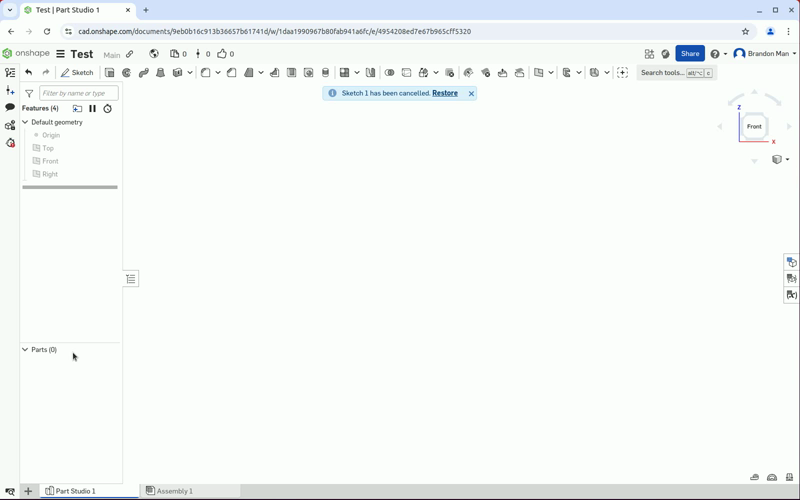
key(shift+y)
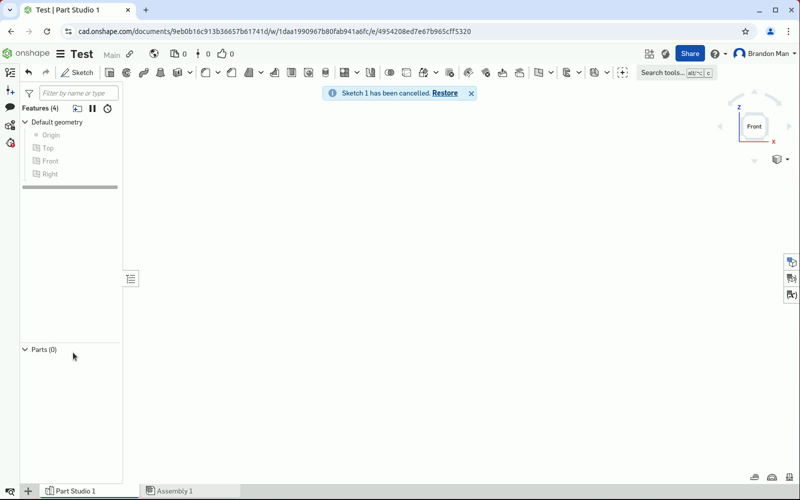
key(shift+s)
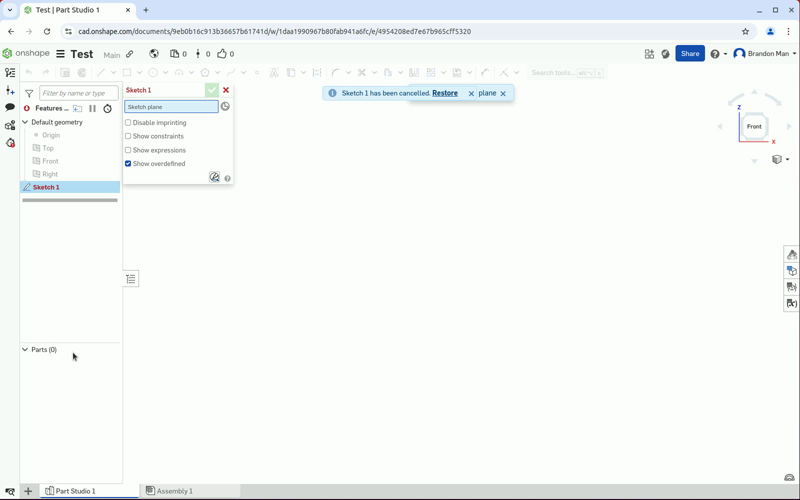
mouse_move(73, 163)
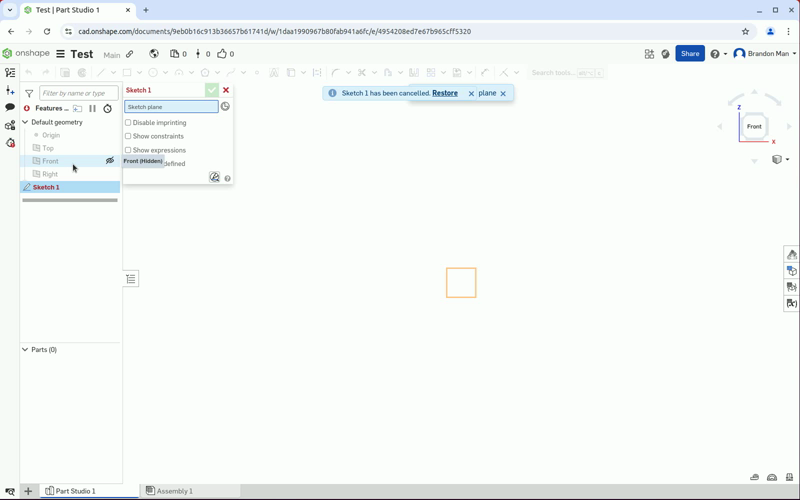
click(73, 163)
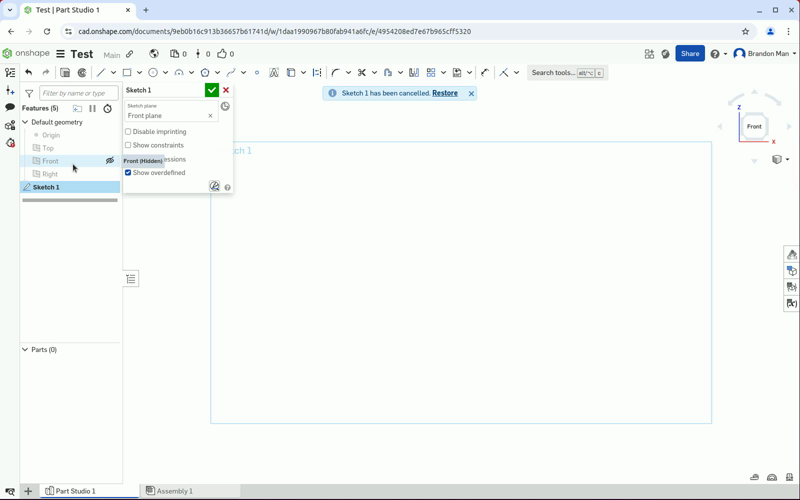
mouse_move(73, 352)
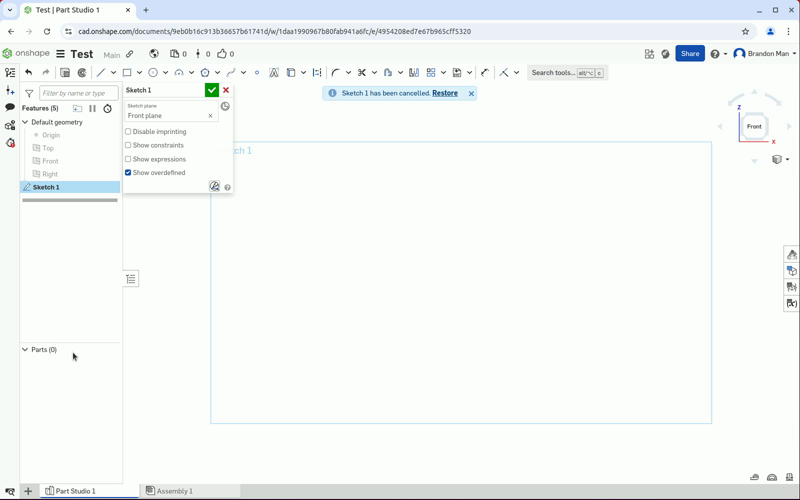
key(y)
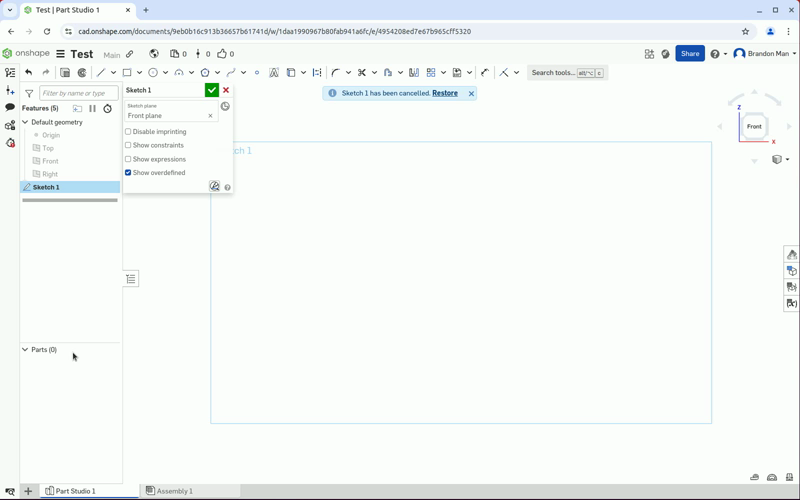
key(l)
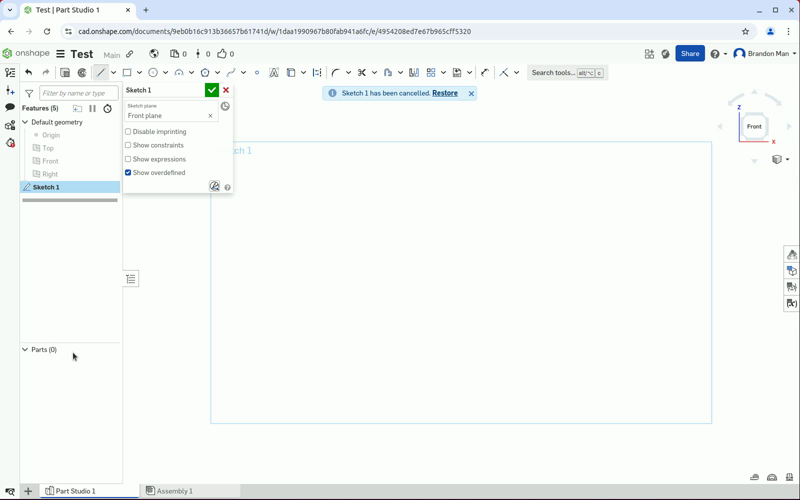
key_down(shift)
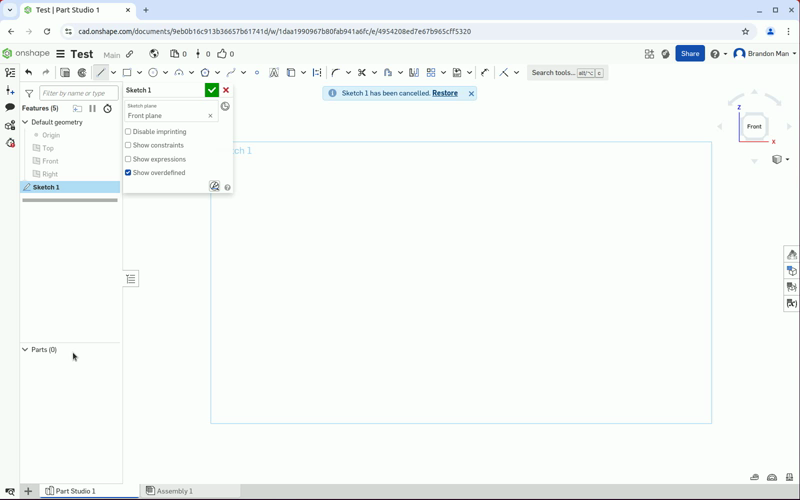
mouse_move(439, 287)
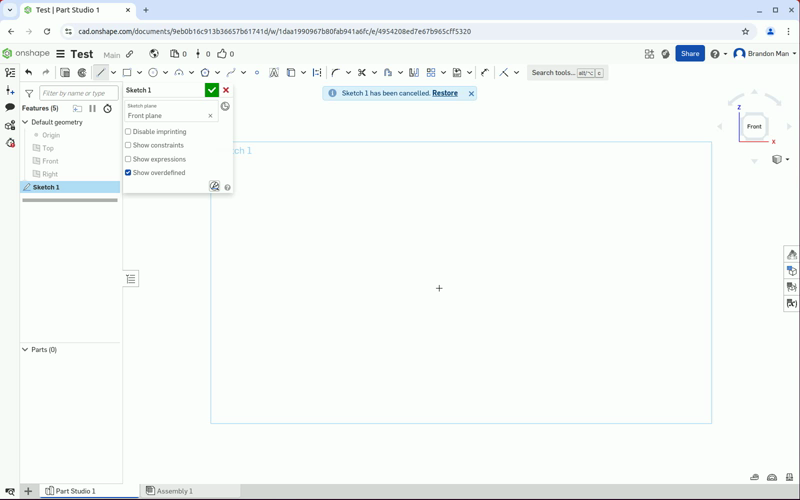
click(439, 287)
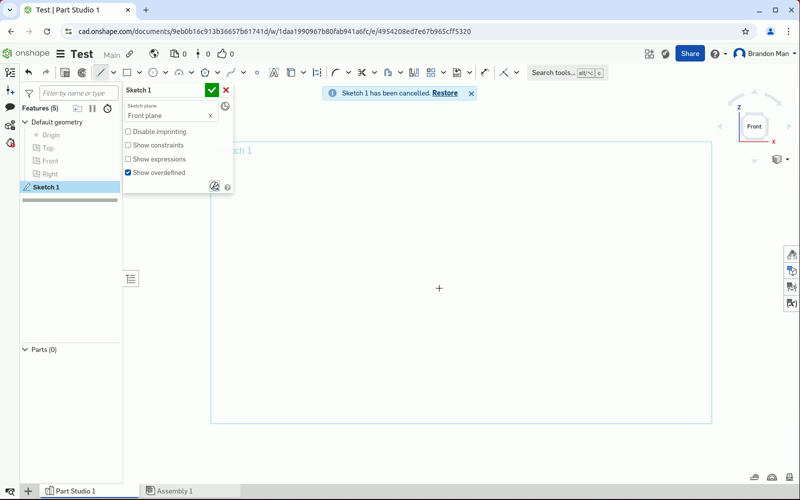
key_up(shift)
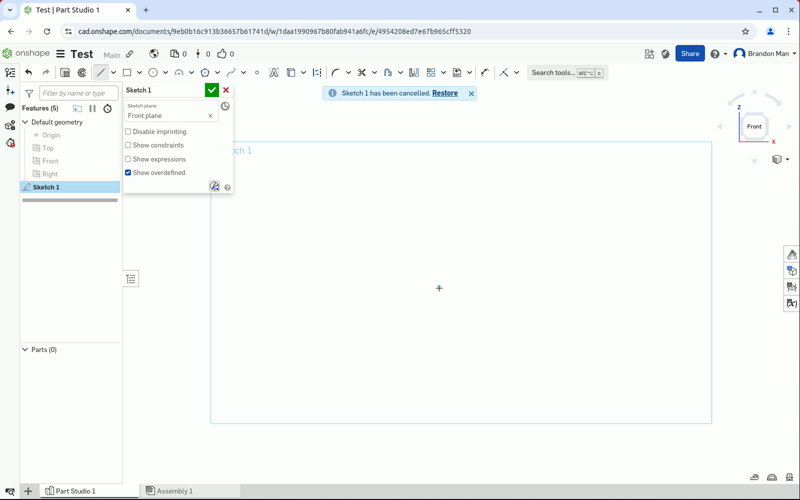
key_down(shift)
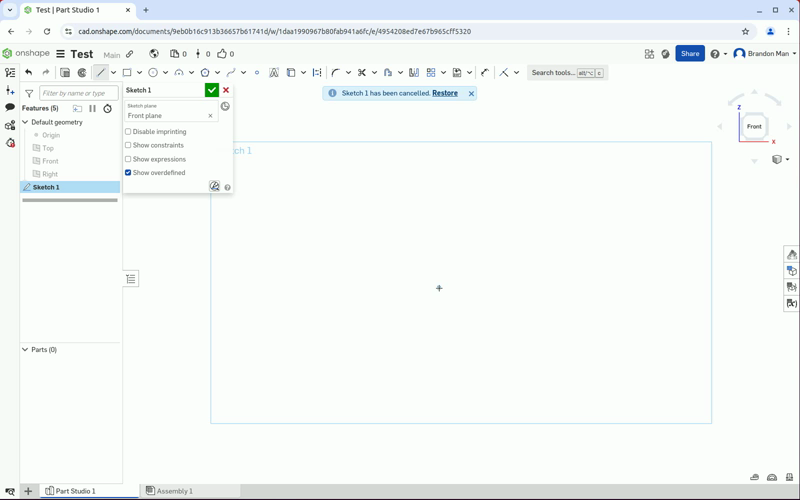
mouse_move(469, 287)
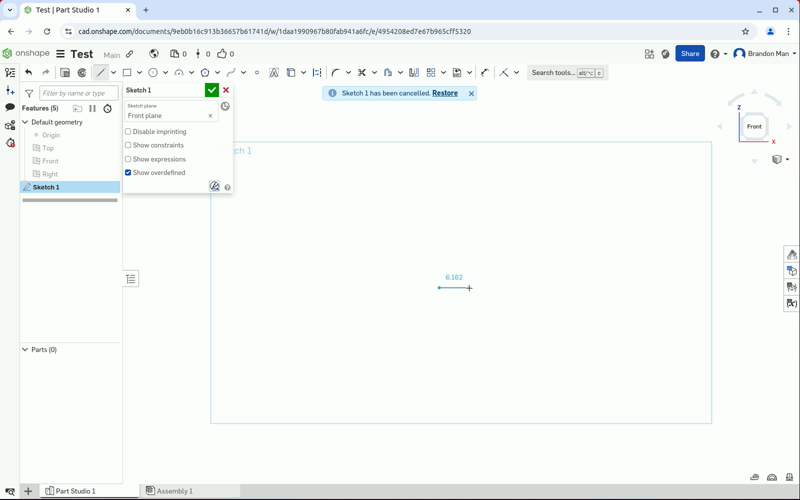
mouse_move(460, 282)
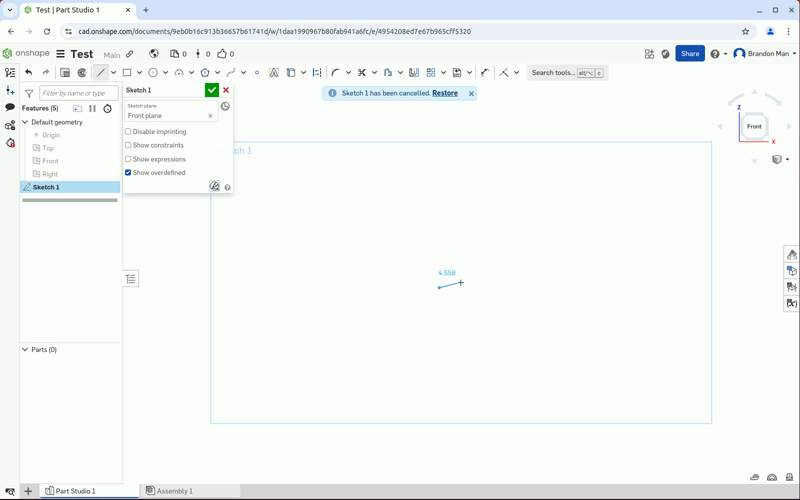
click(460, 282)
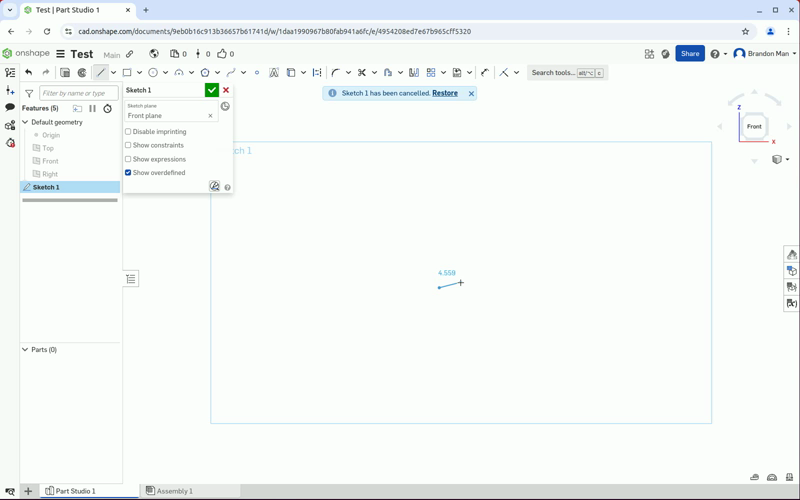
key_up(shift)
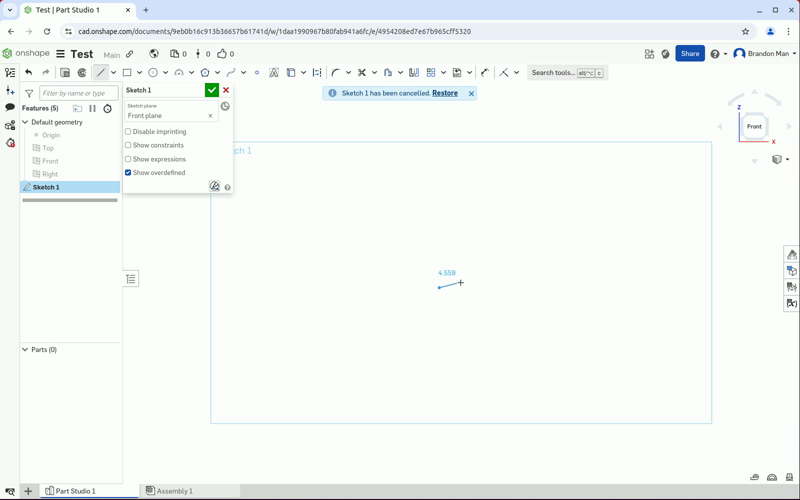
key(esc)
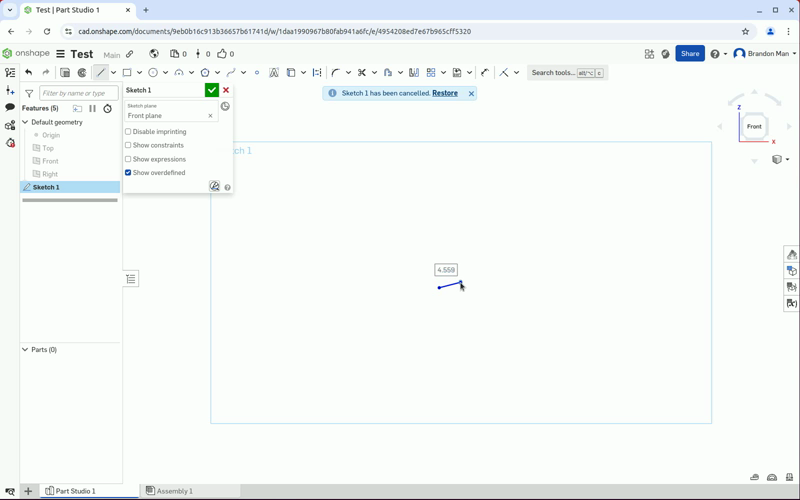
key(a)
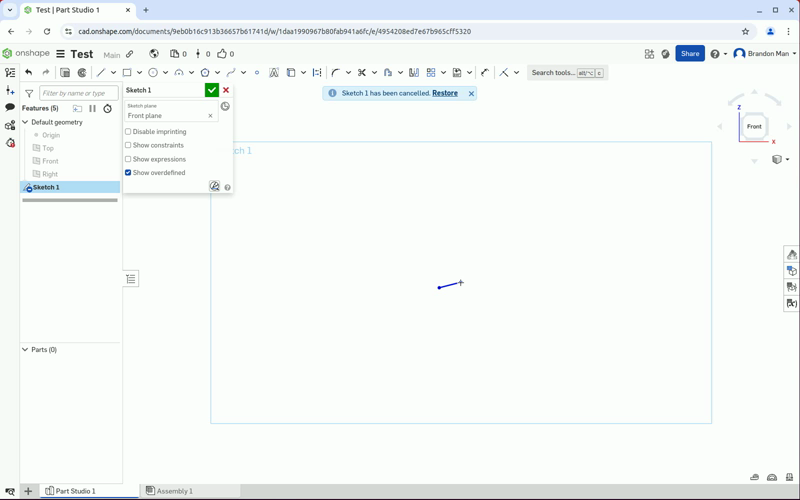
mouse_move(460, 282)
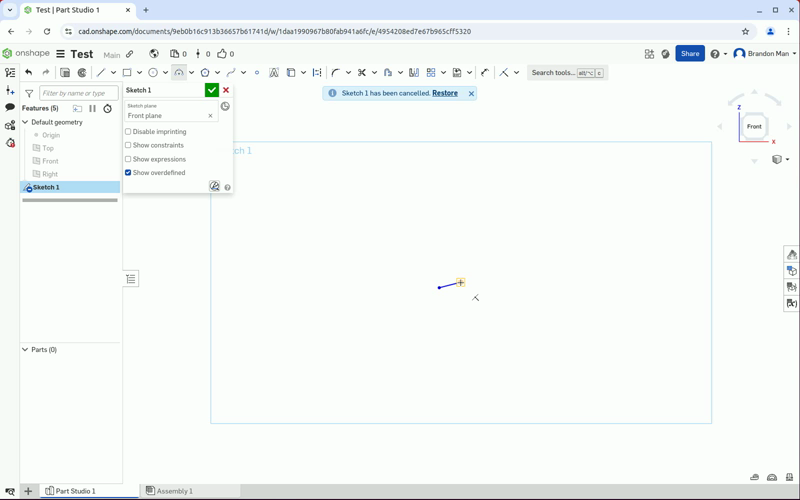
click(460, 282)
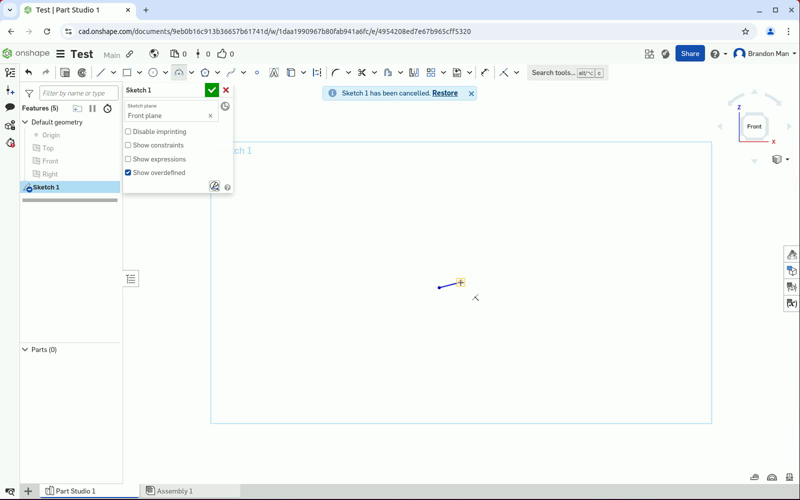
key_down(shift)
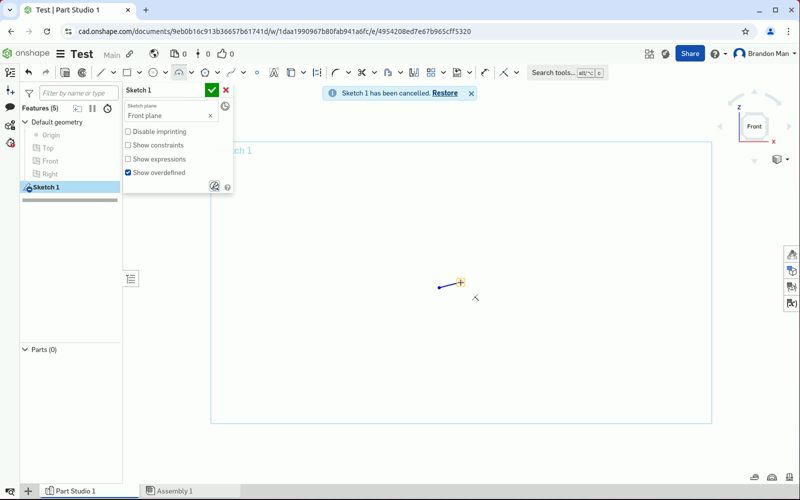
mouse_move(550, 282)
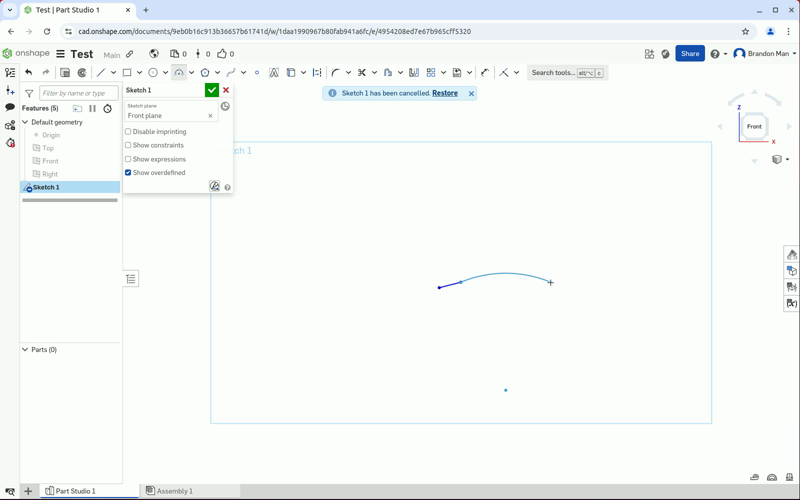
click(550, 282)
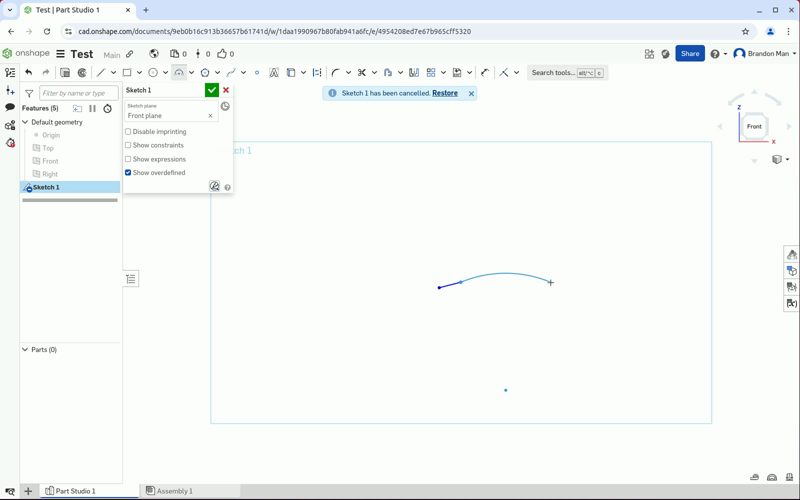
mouse_move(505, 225)
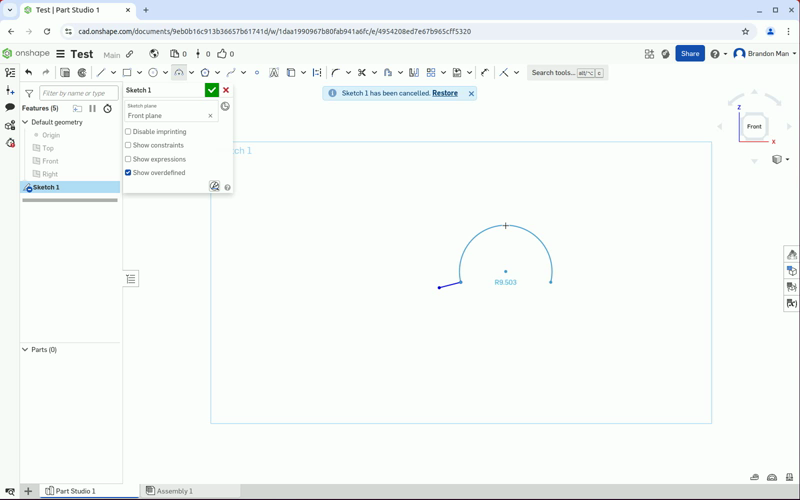
click(505, 225)
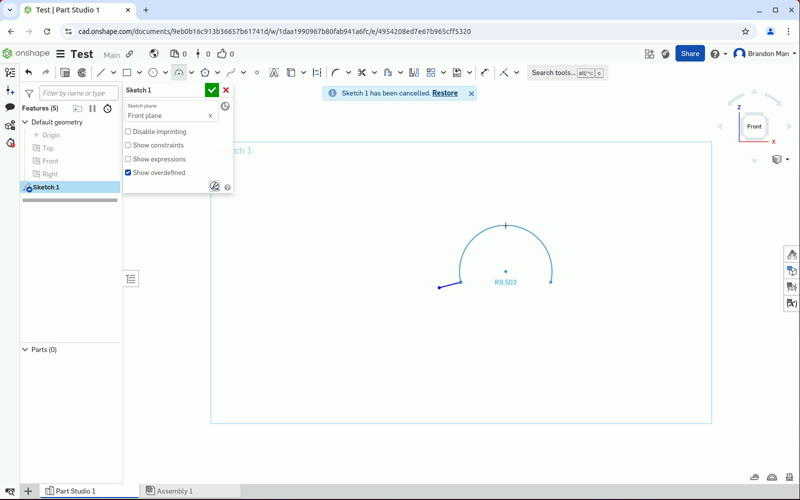
key_up(shift)
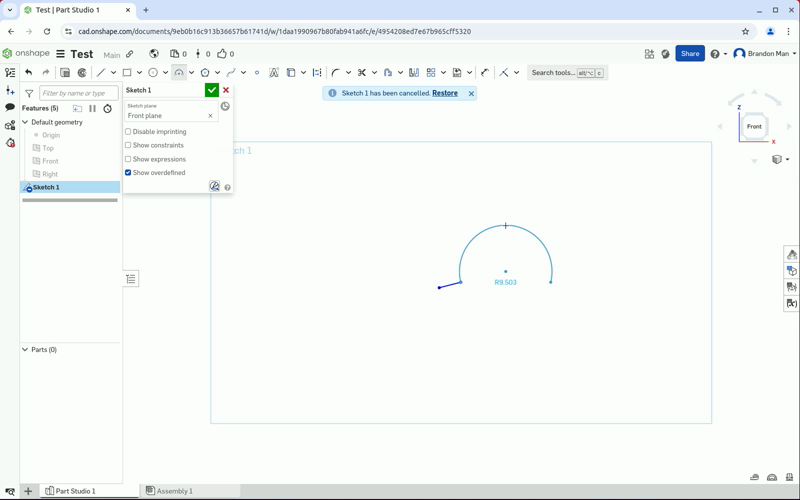
key(esc)
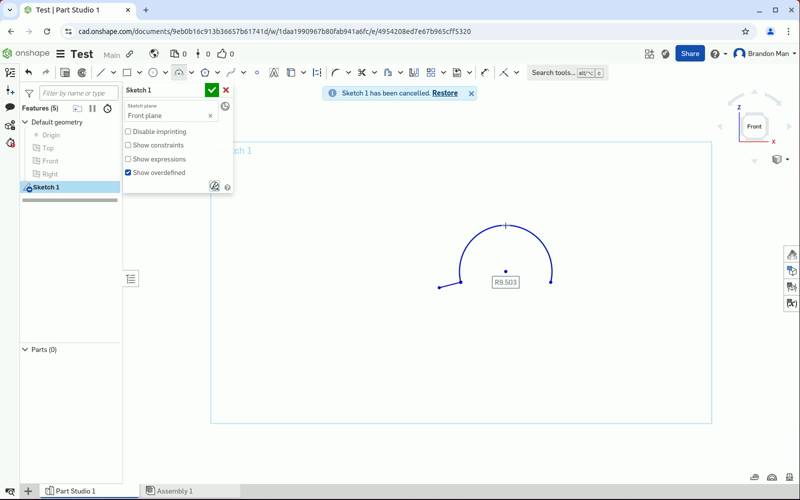
key(l)
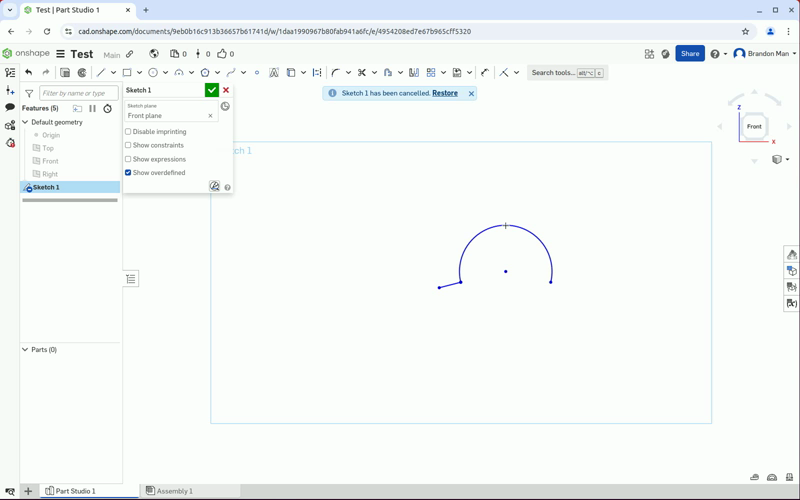
mouse_move(550, 282)
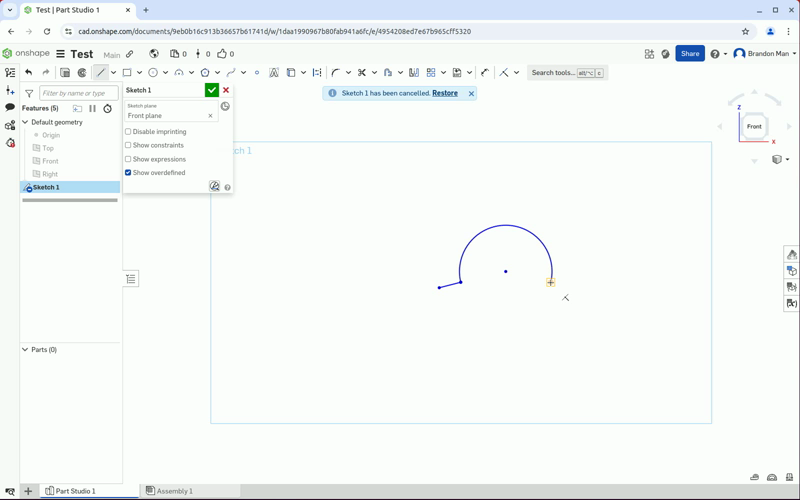
click(550, 282)
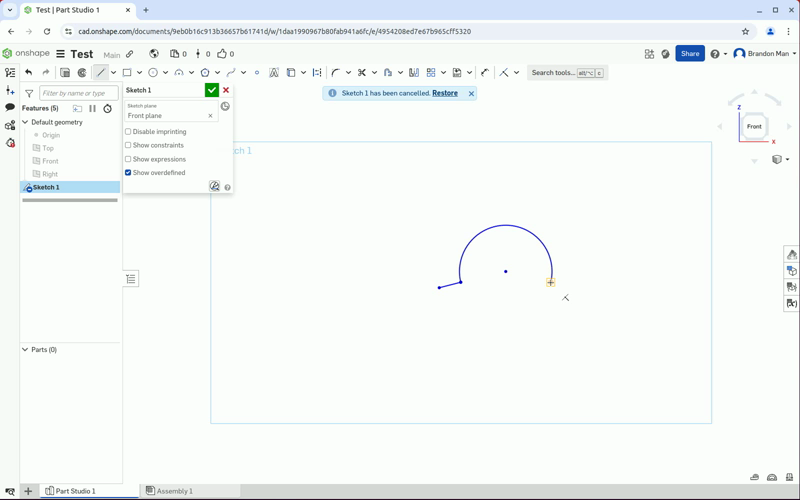
key_down(shift)
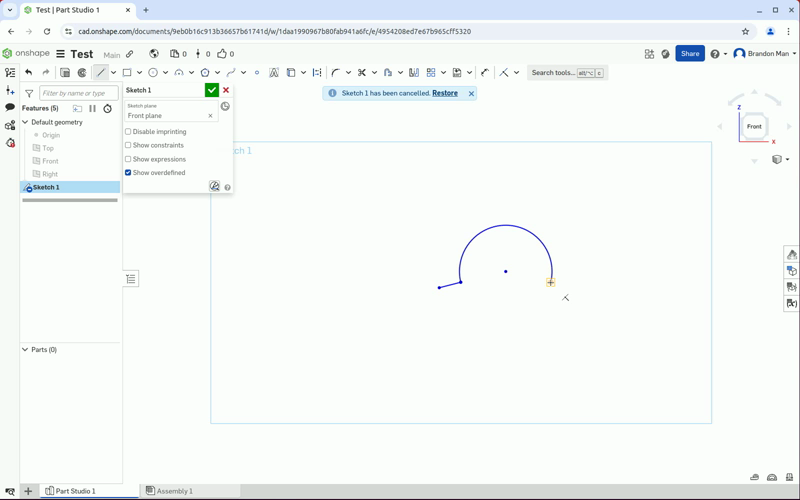
mouse_move(580, 282)
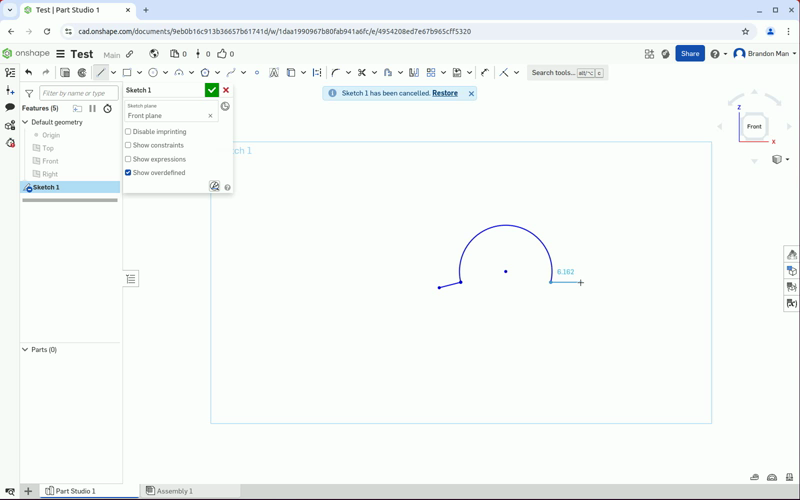
mouse_move(571, 287)
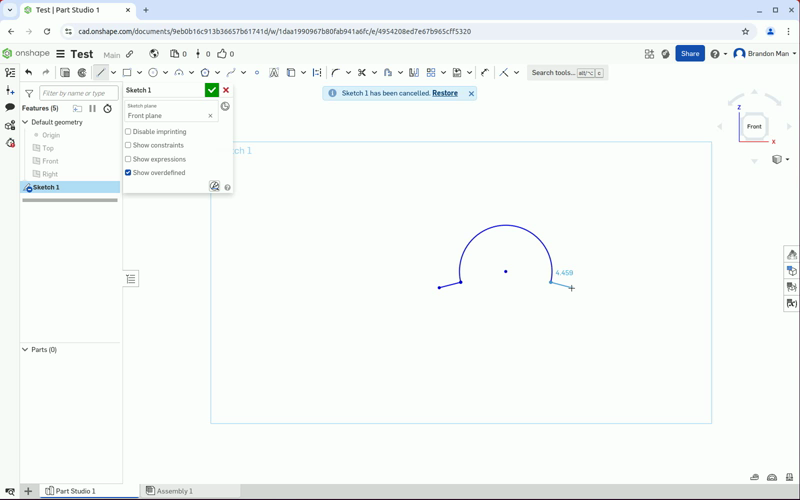
click(571, 287)
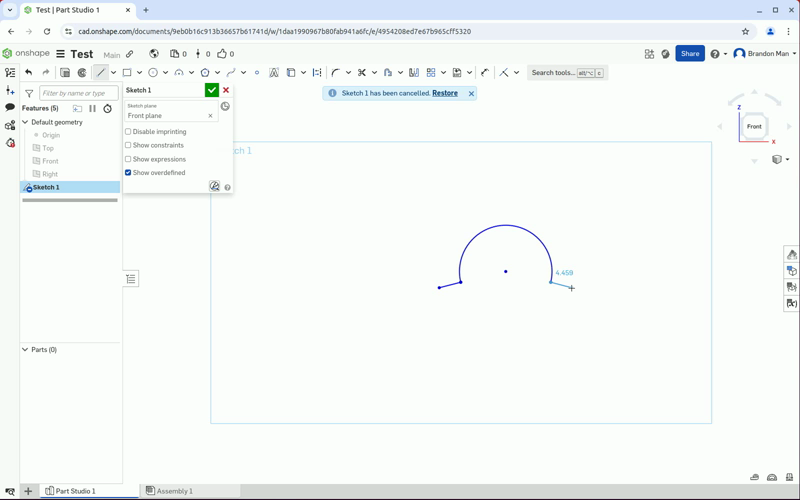
key_up(shift)
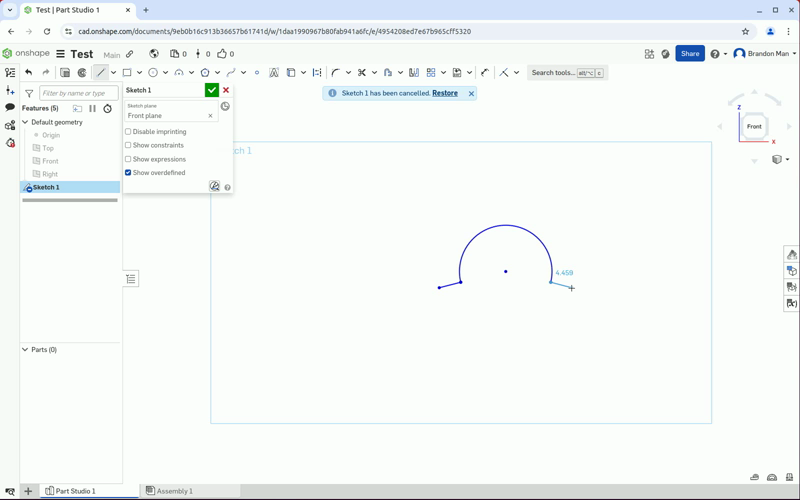
key(esc)
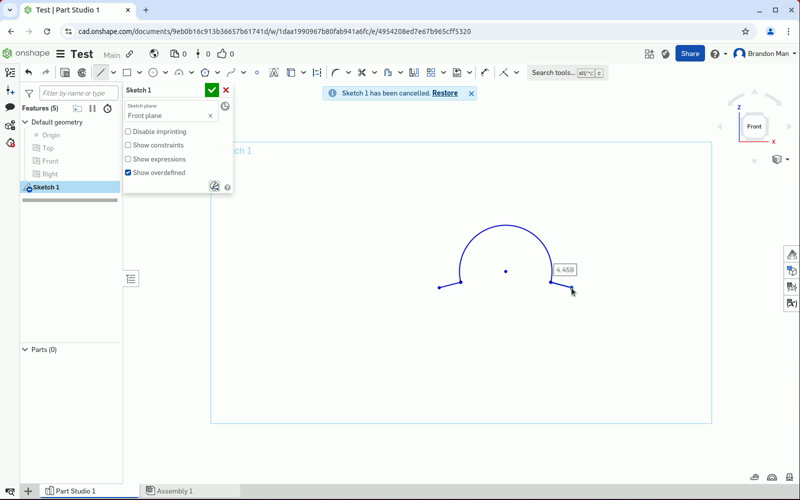
key(a)
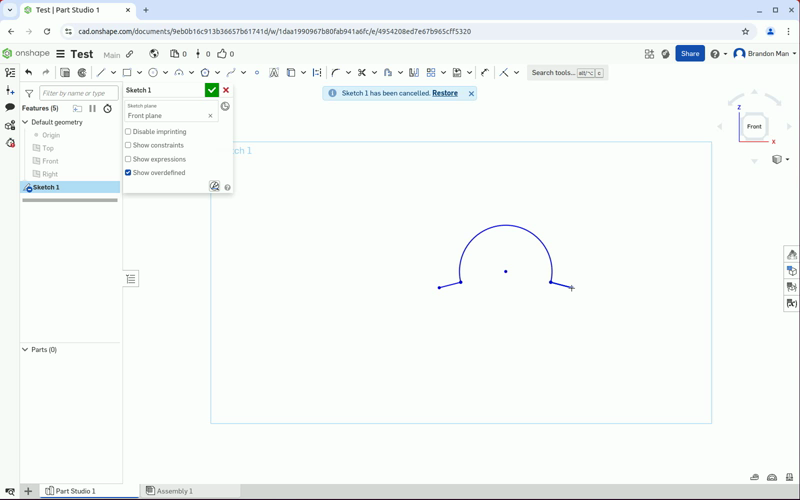
mouse_move(571, 287)
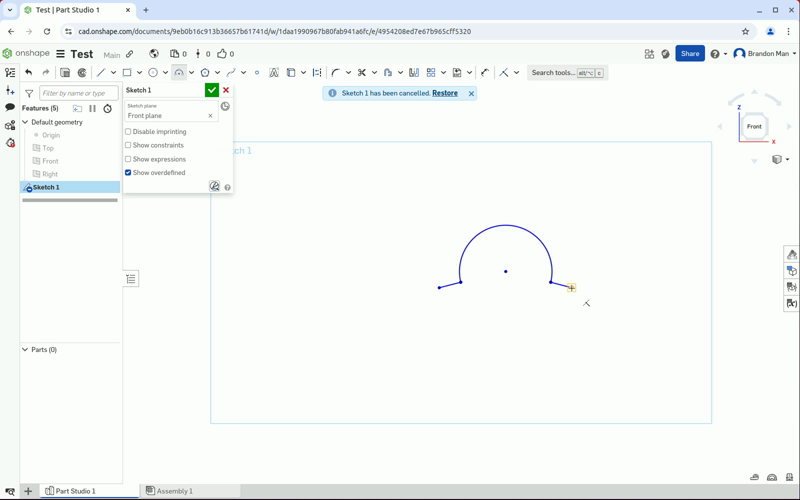
click(571, 287)
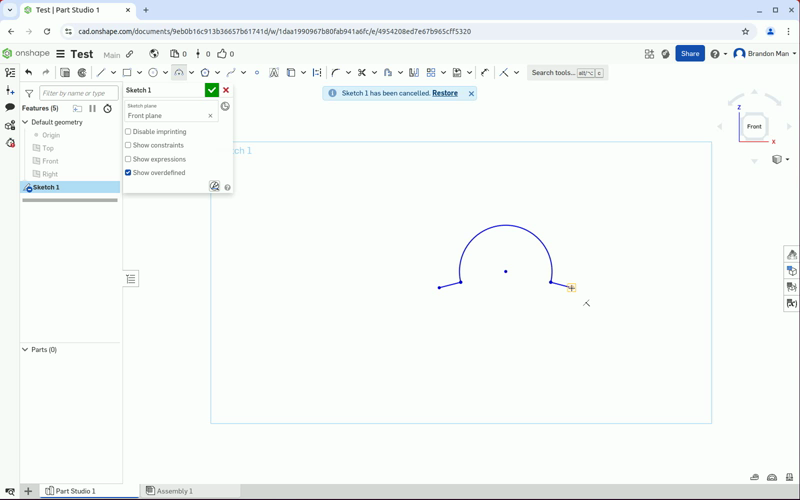
mouse_move(439, 287)
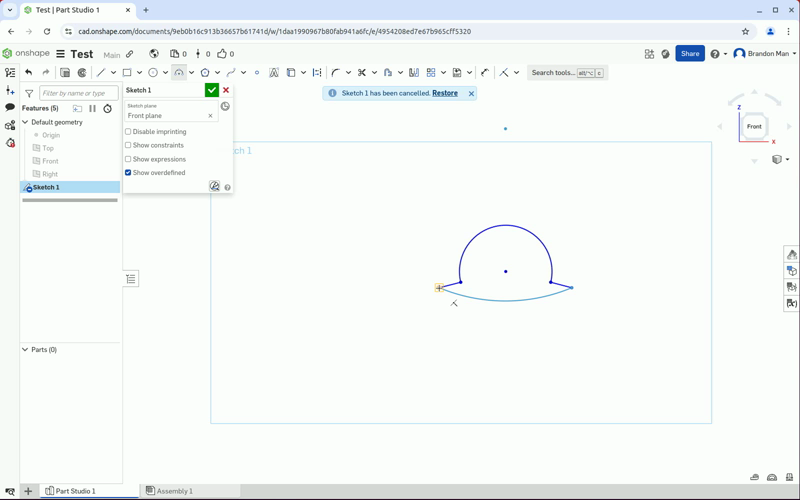
click(439, 287)
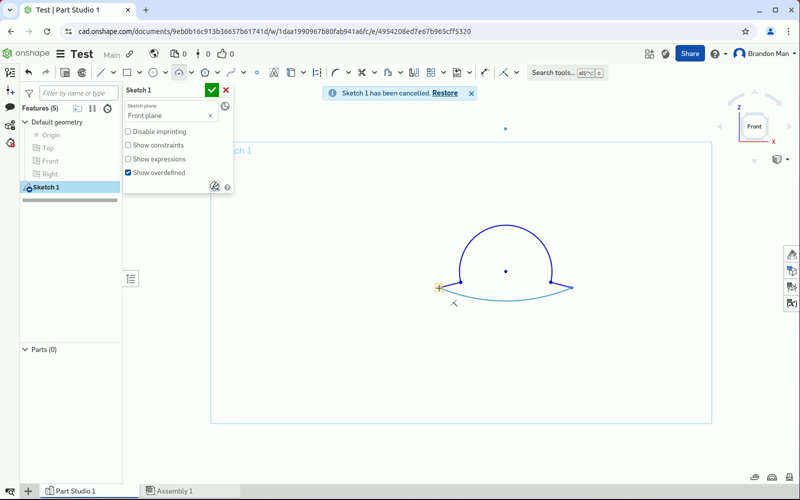
key_down(shift)
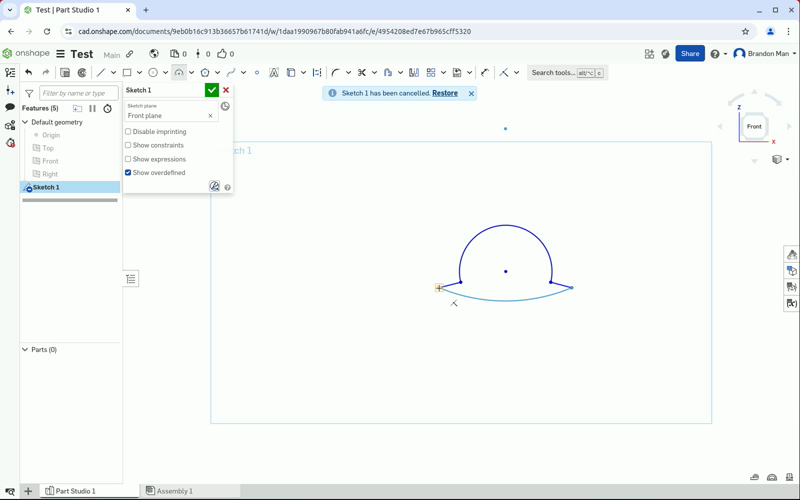
mouse_move(505, 204)
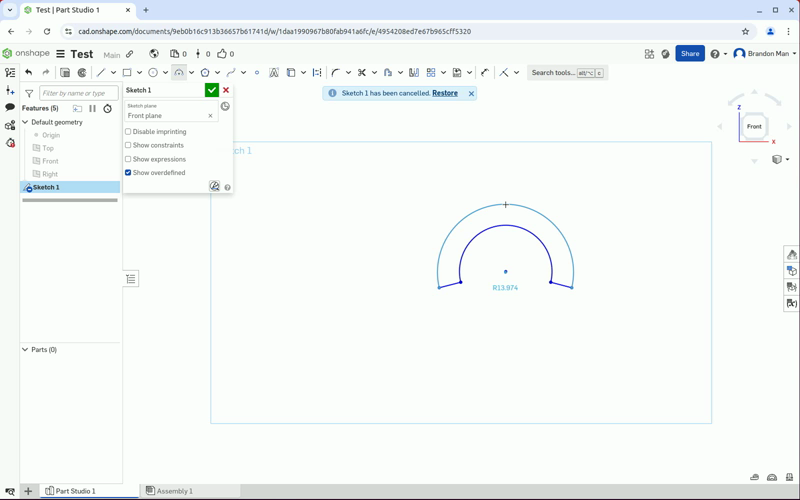
click(505, 204)
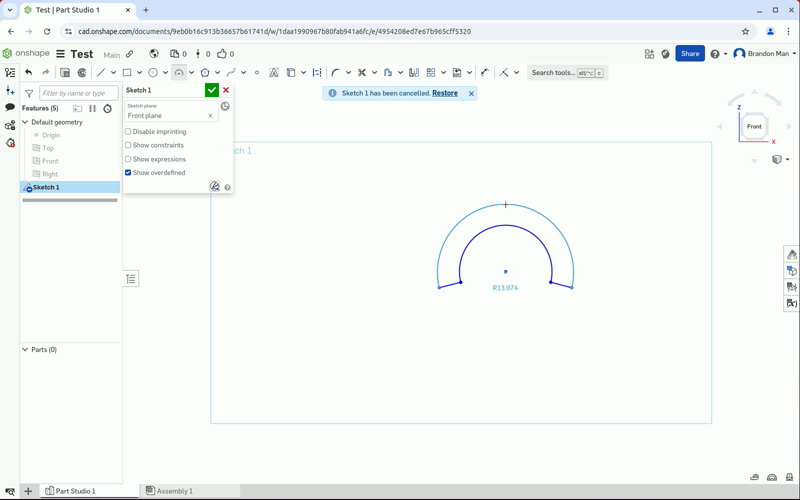
key_up(shift)
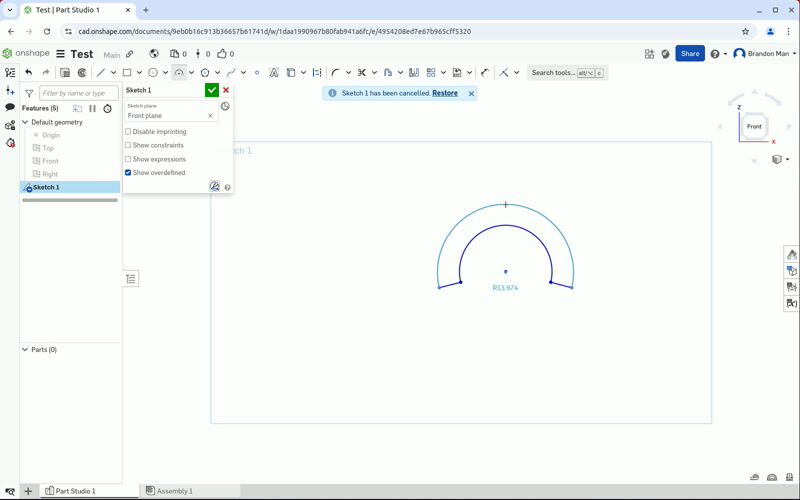
key(esc)
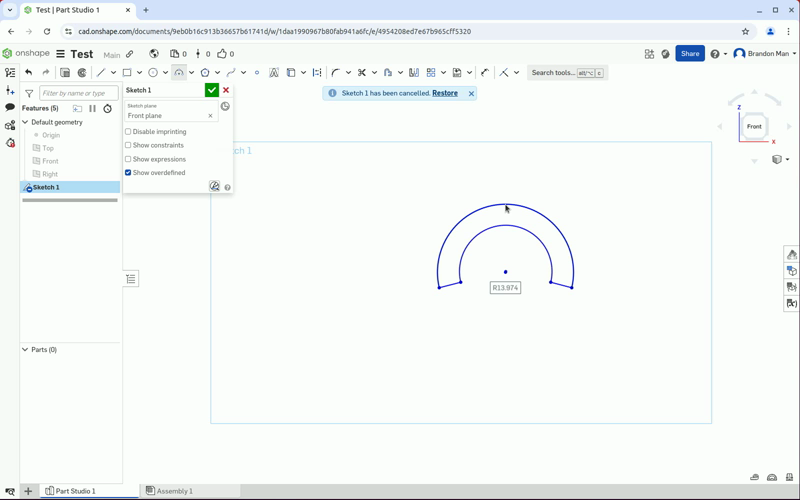
mouse_move(546, 226)
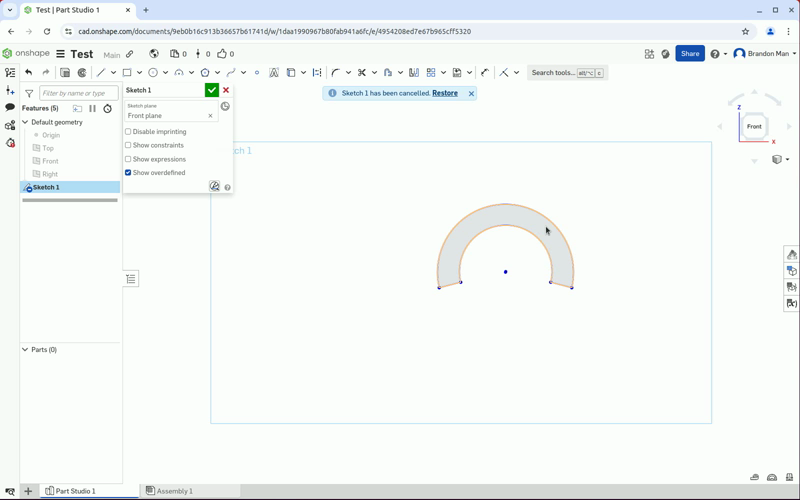
click(546, 226)
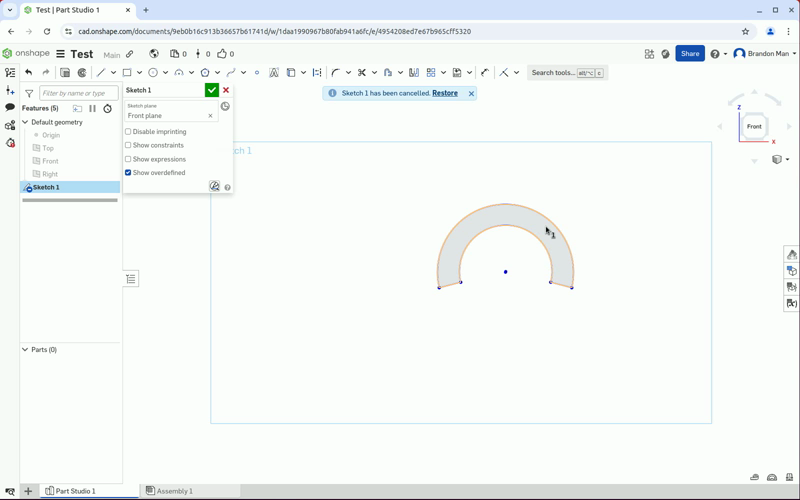
mouse_move(73, 352)
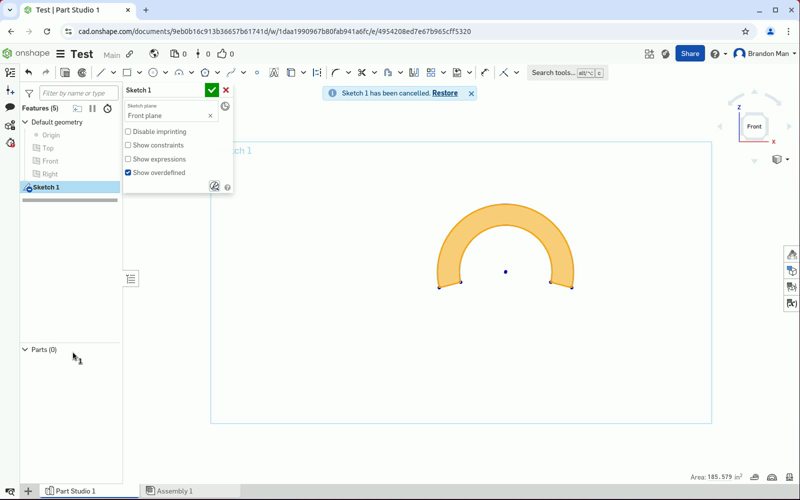
key(shift+y)
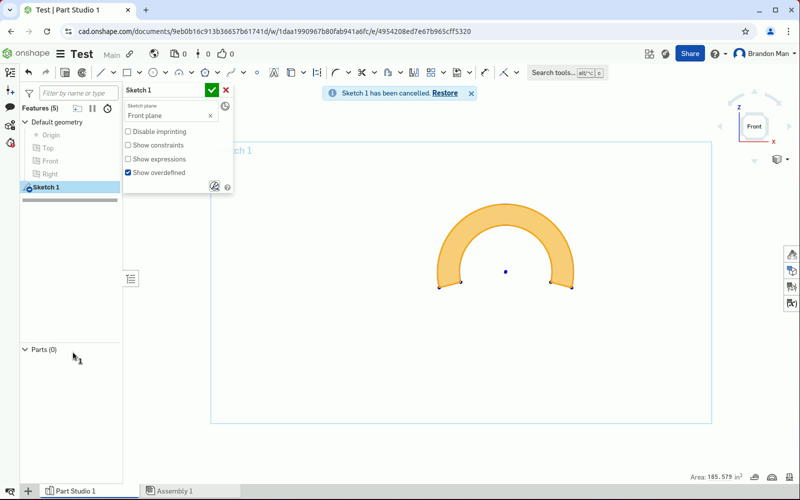
key(shift+e)
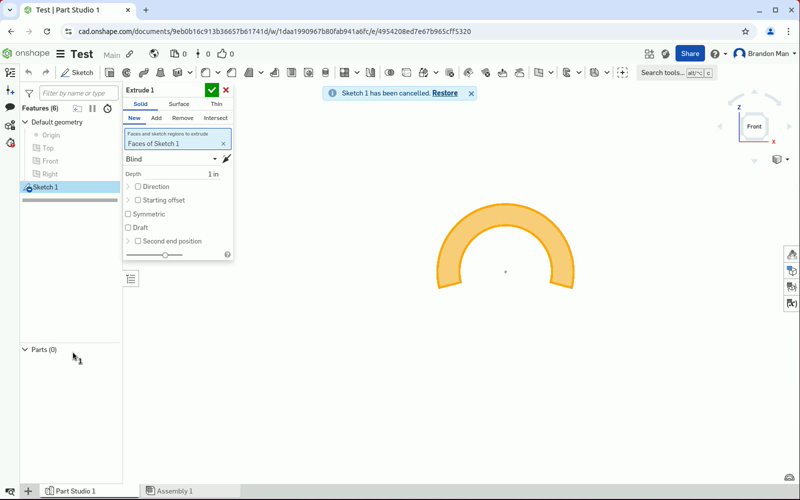
mouse_move(143, 106)
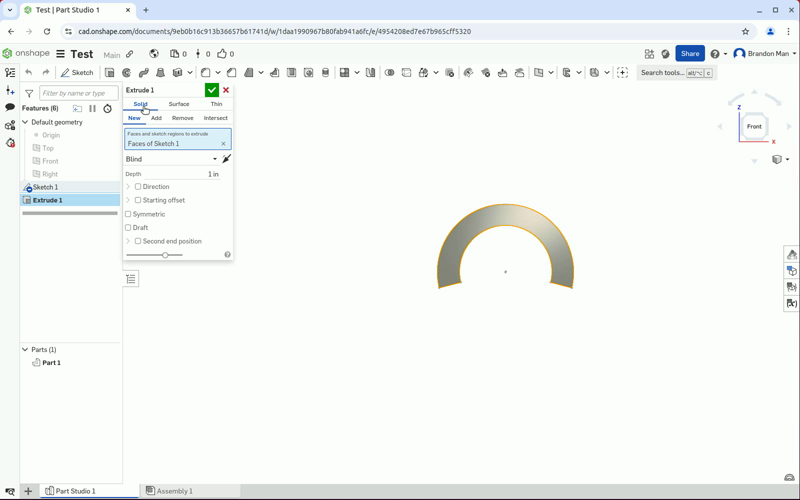
click(143, 106)
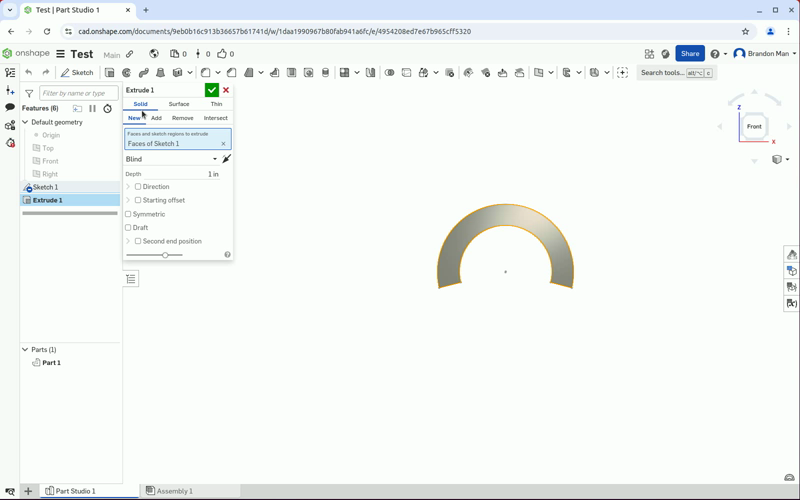
mouse_move(137, 120)
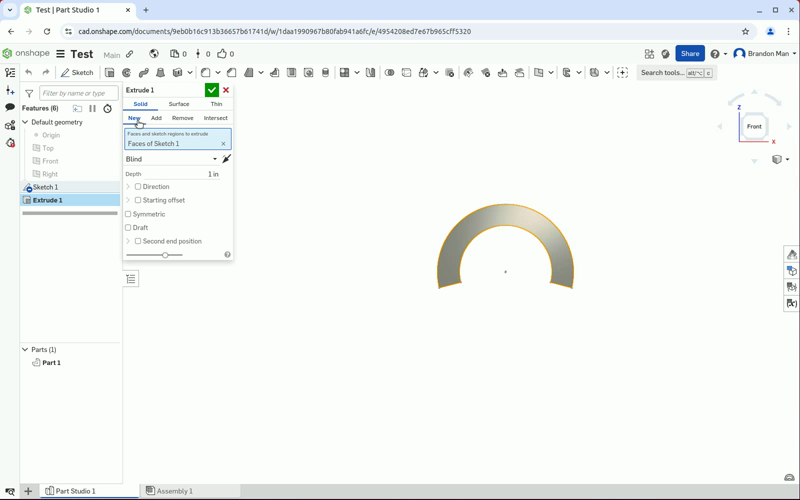
click(137, 120)
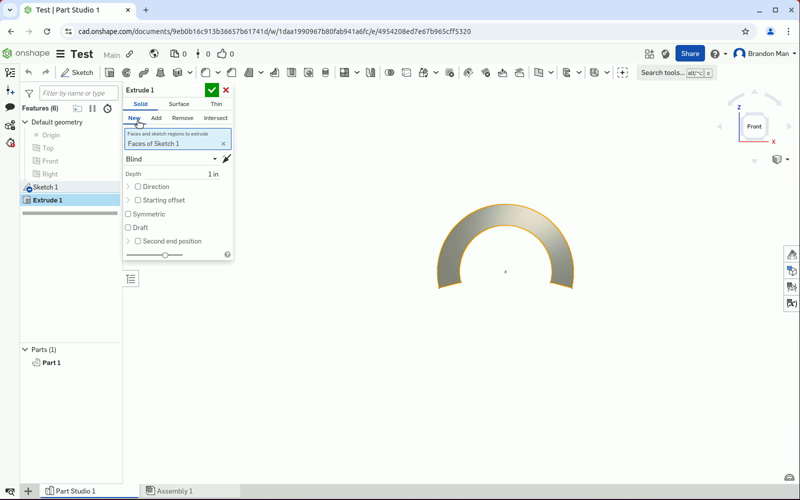
key(tab, 4)
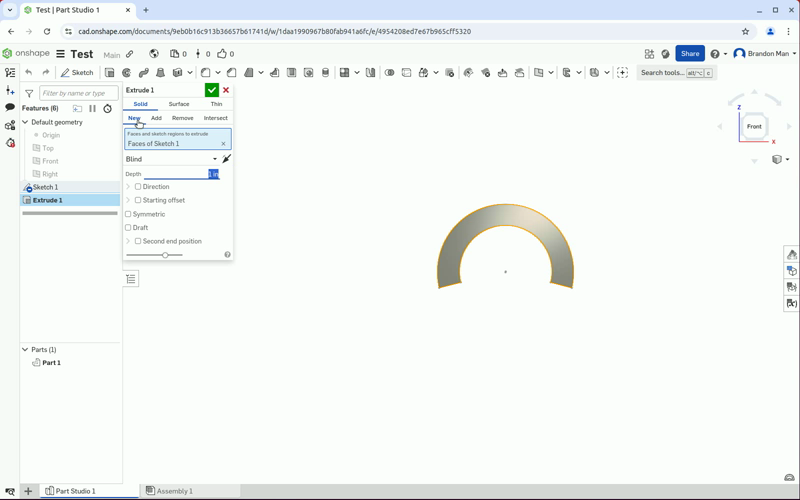
text(15.646)
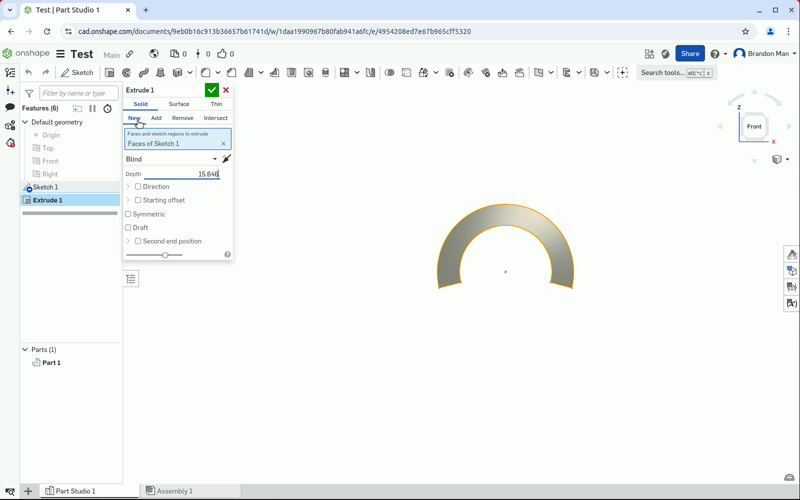
key(enter)
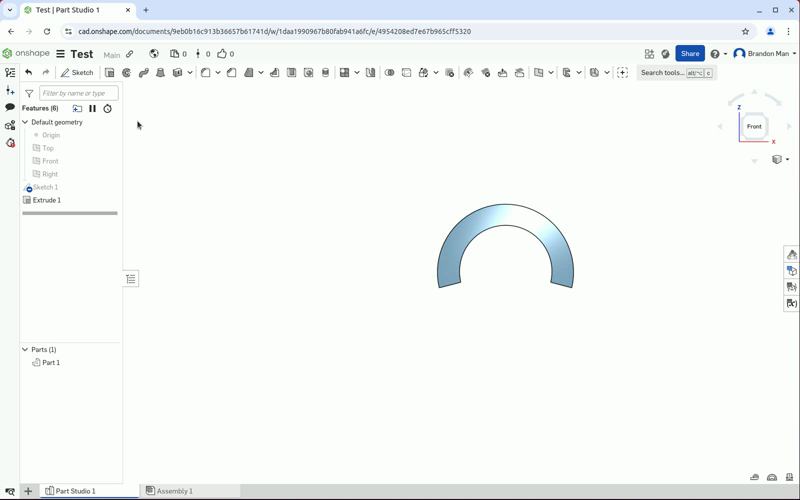
key(shift+h)
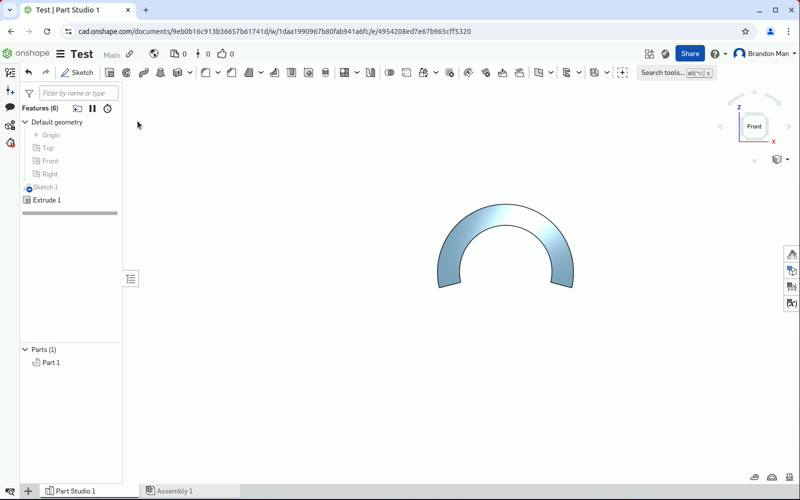
key(shift+h)
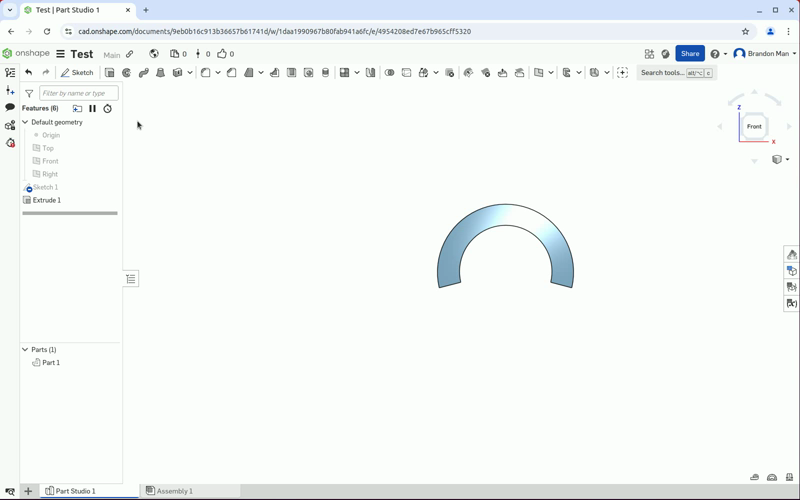
mouse_move(73, 189)
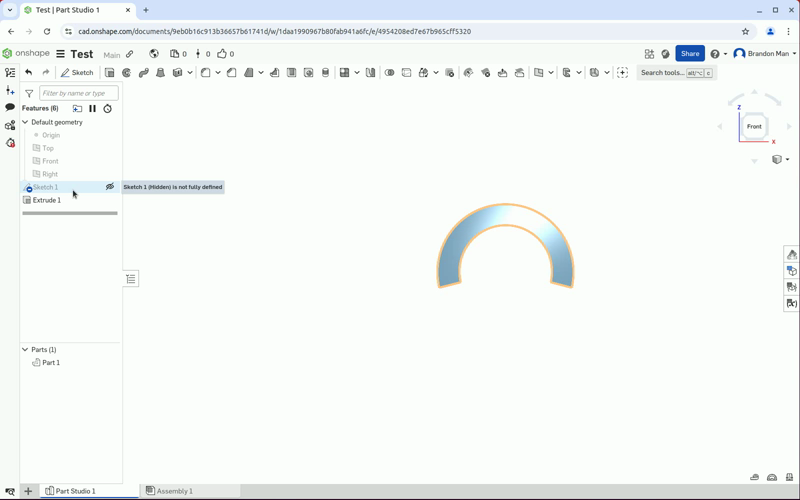
click(73, 189)
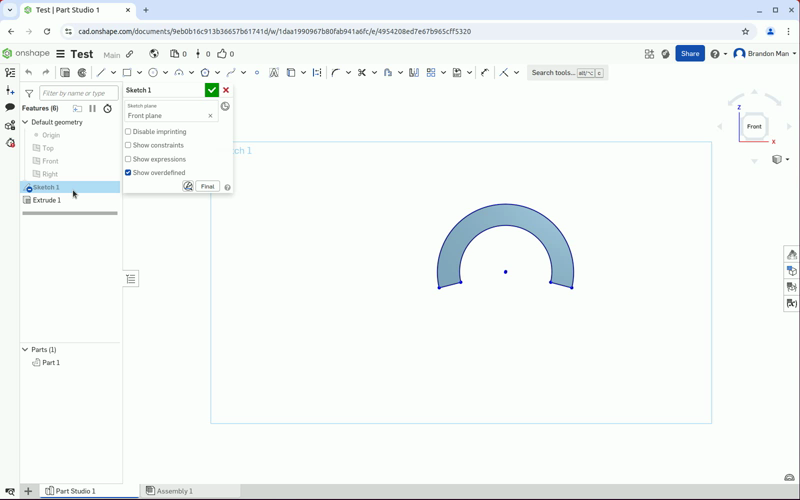
mouse_move(229, 92)
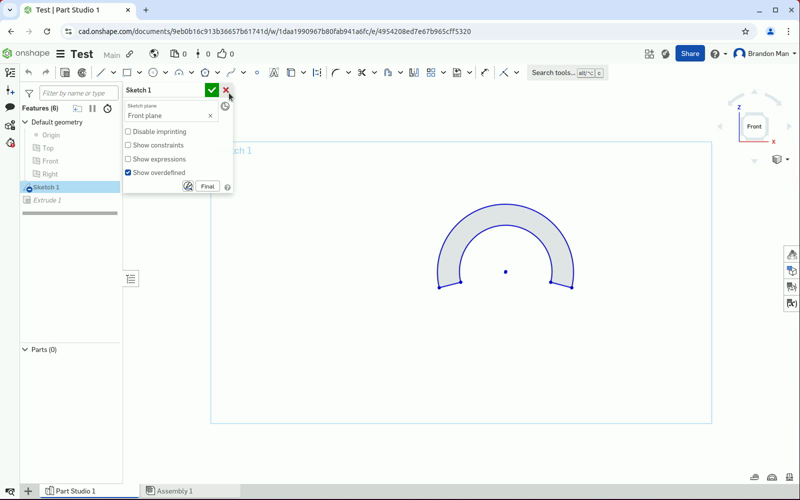
click(229, 92)
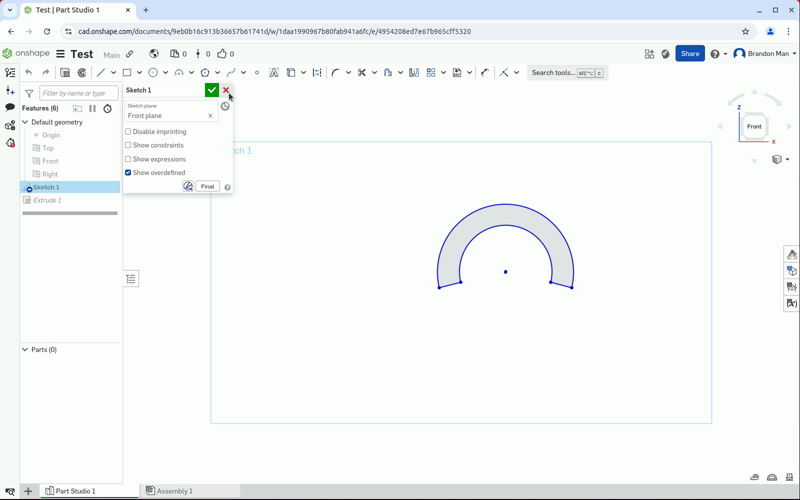
key(shift+s)
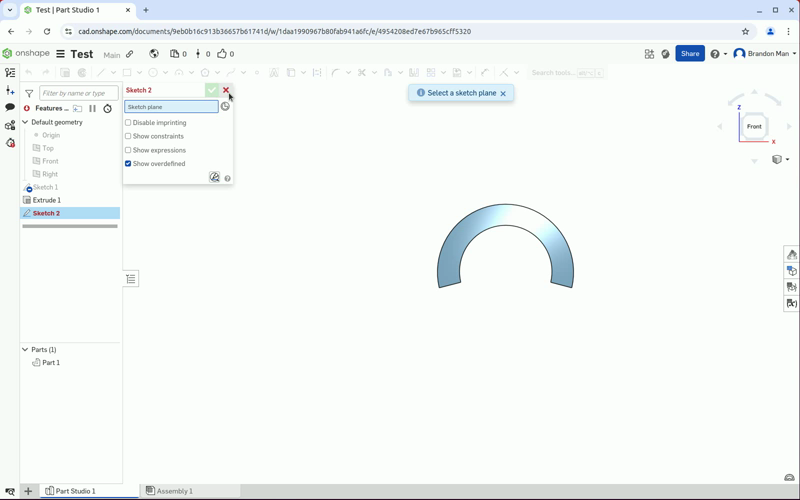
mouse_move(73, 163)
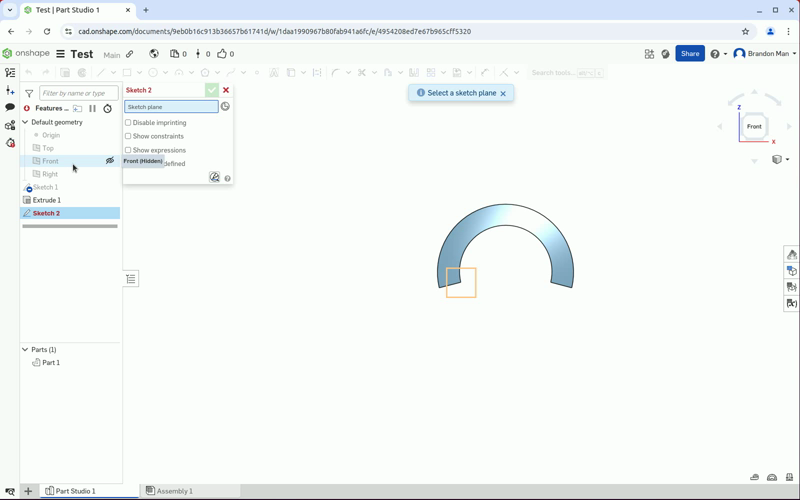
click(73, 163)
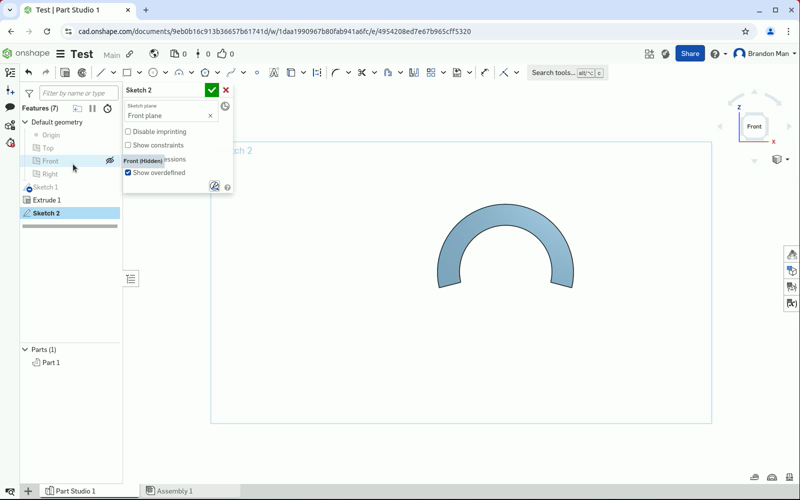
mouse_move(73, 352)
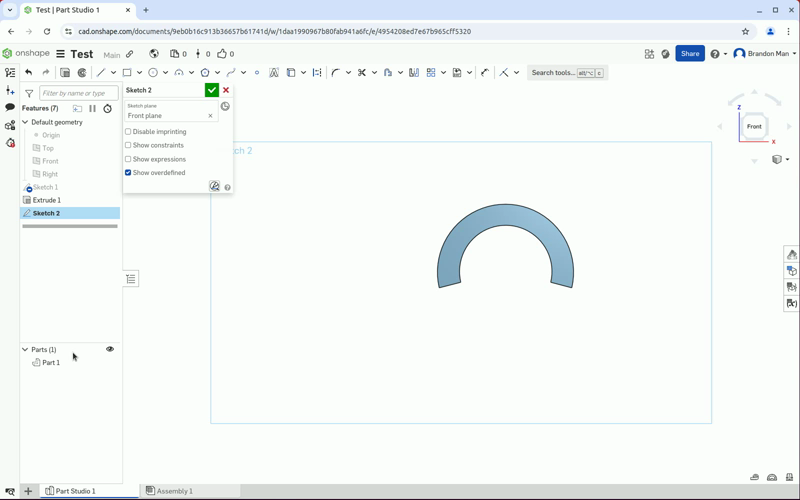
key(y)
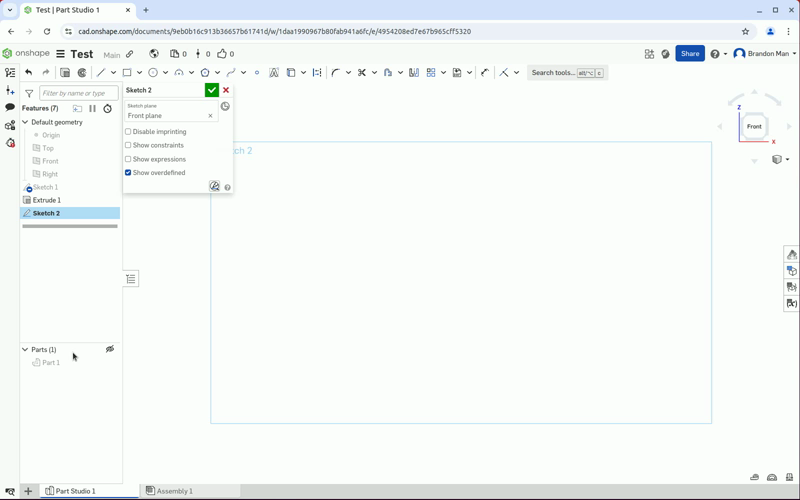
key(l)
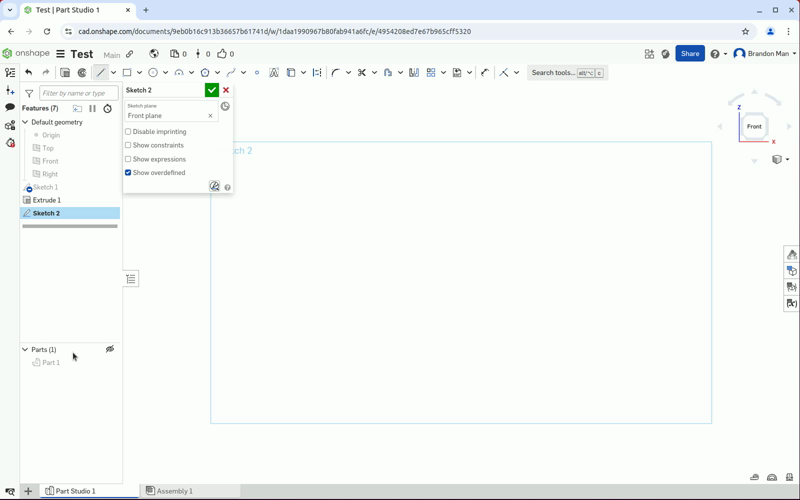
key_down(shift)
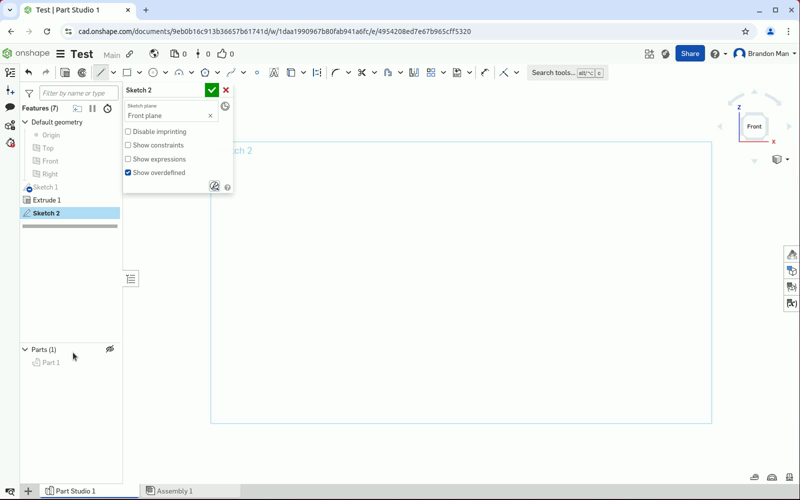
mouse_move(439, 287)
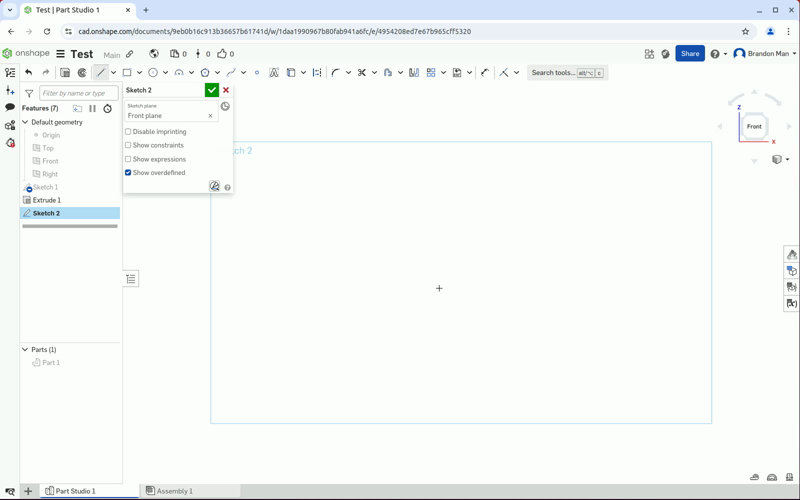
click(439, 287)
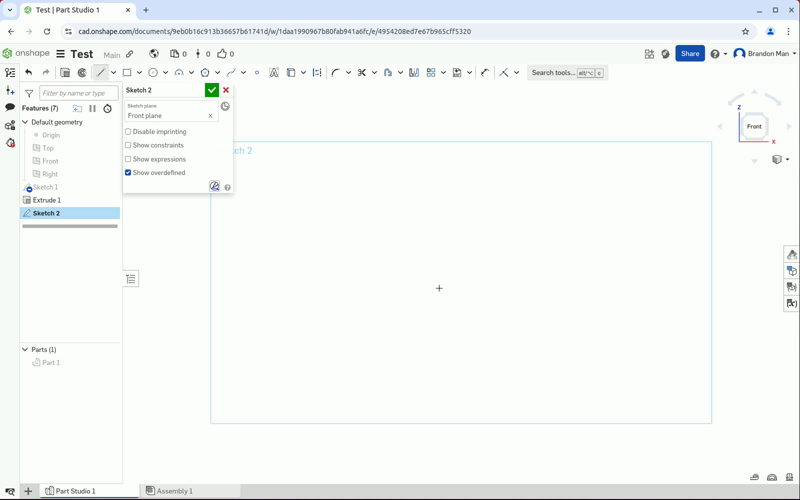
key_up(shift)
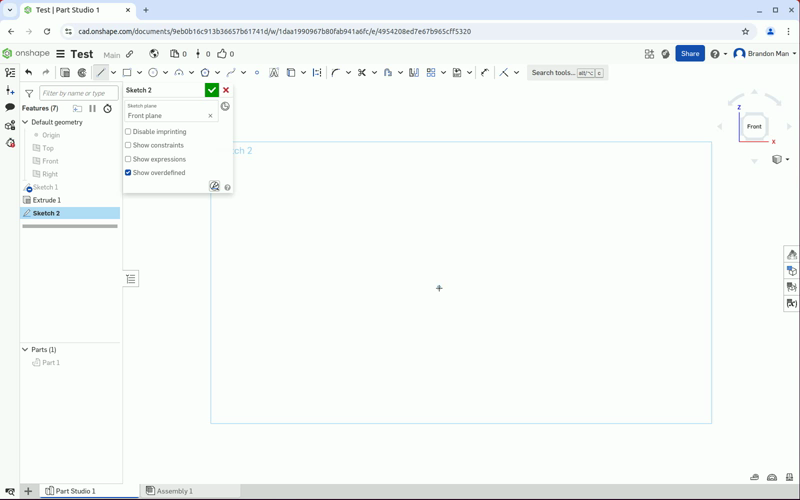
key_down(shift)
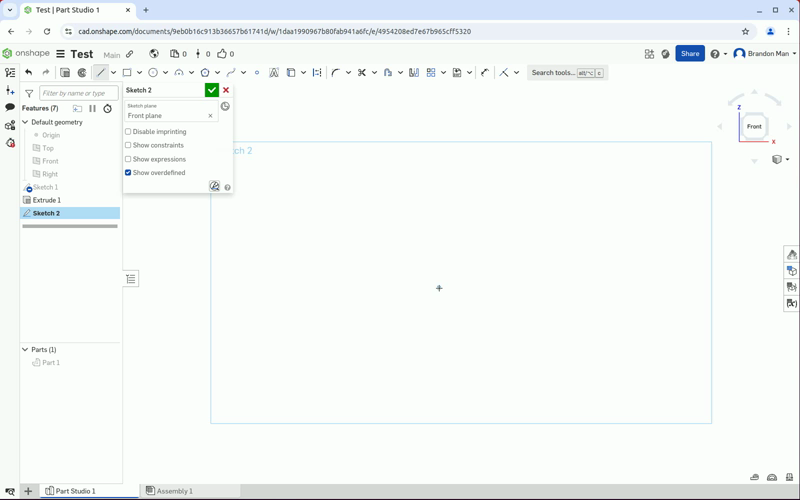
mouse_move(469, 287)
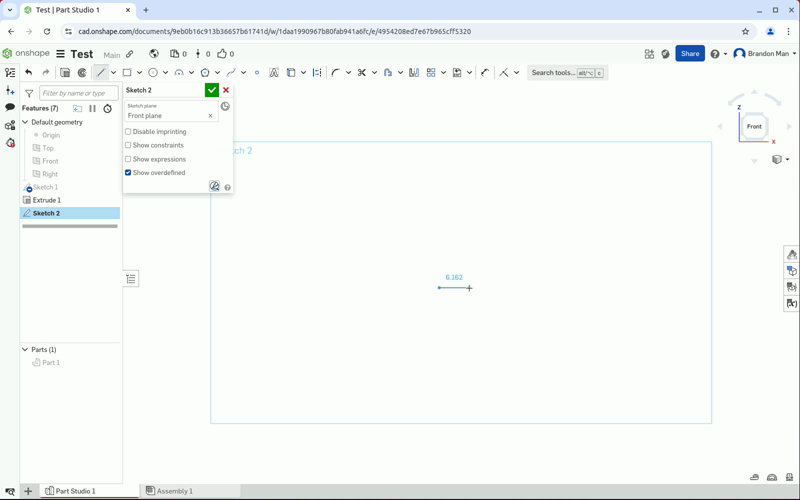
mouse_move(460, 282)
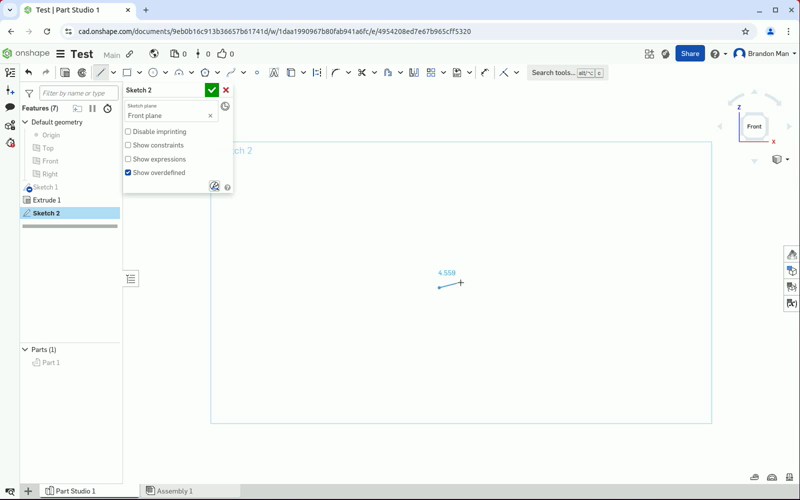
click(460, 282)
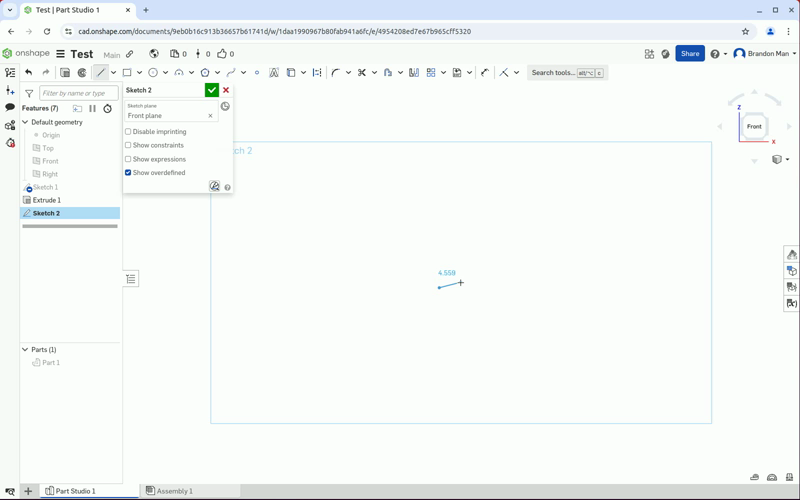
key_up(shift)
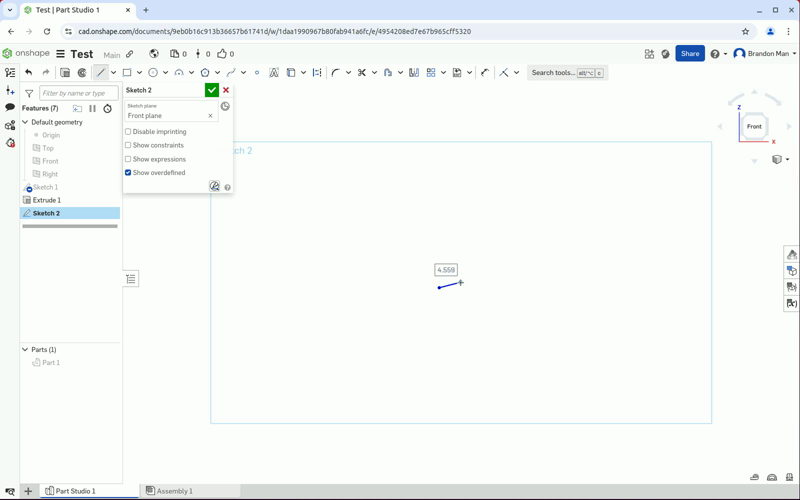
key(esc)
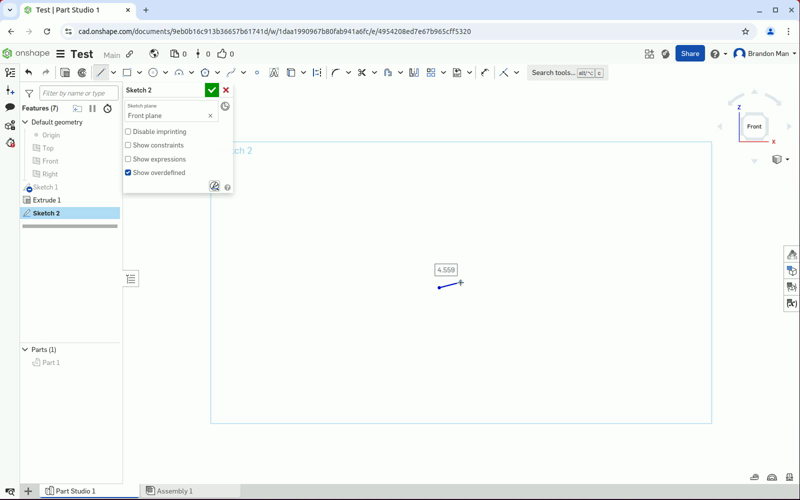
key(a)
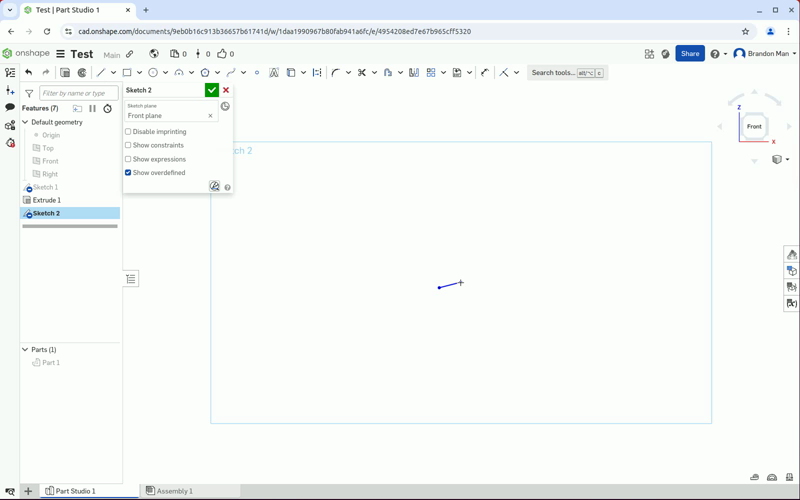
mouse_move(460, 282)
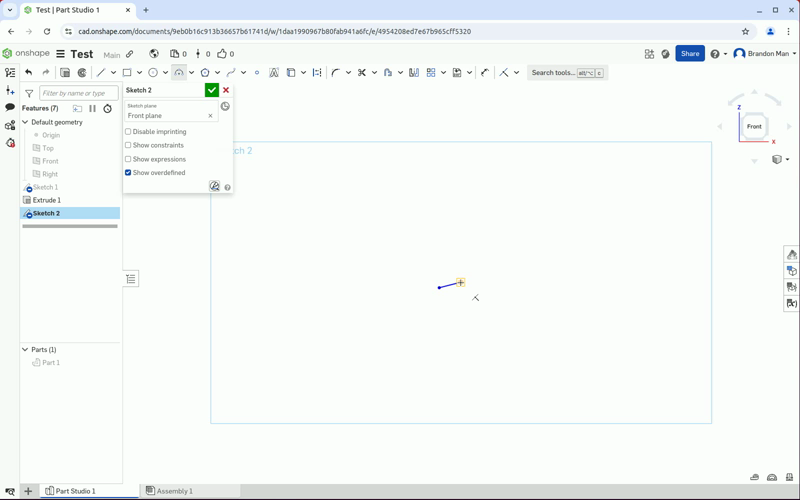
click(460, 282)
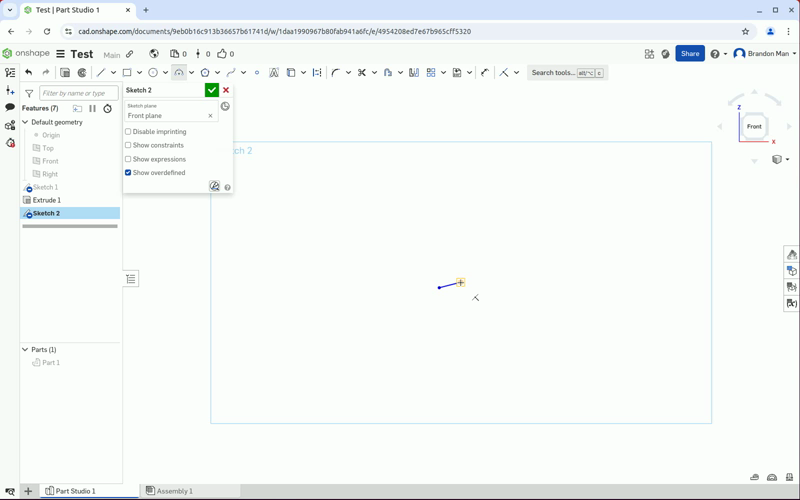
key_down(shift)
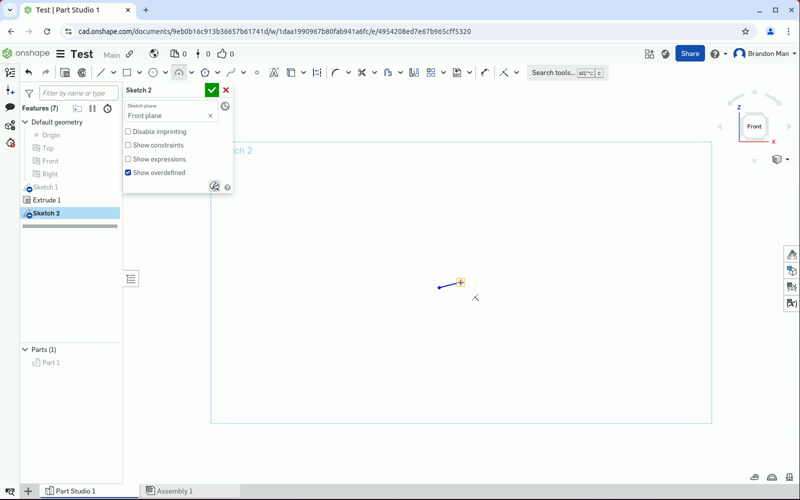
mouse_move(550, 282)
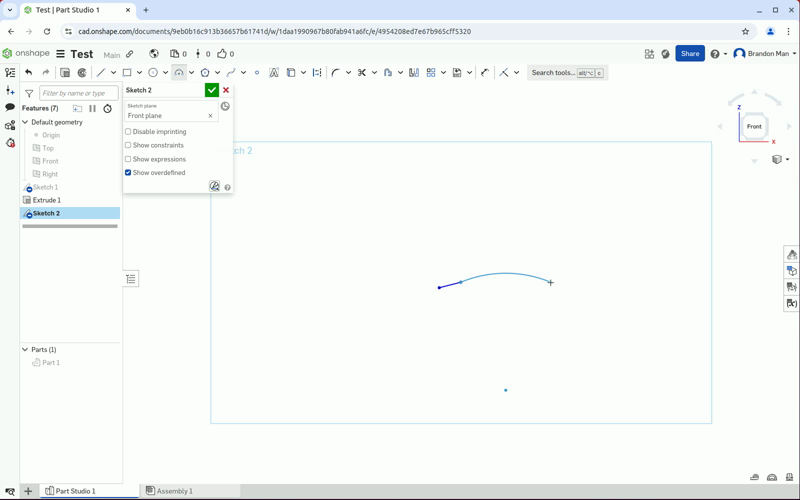
click(550, 282)
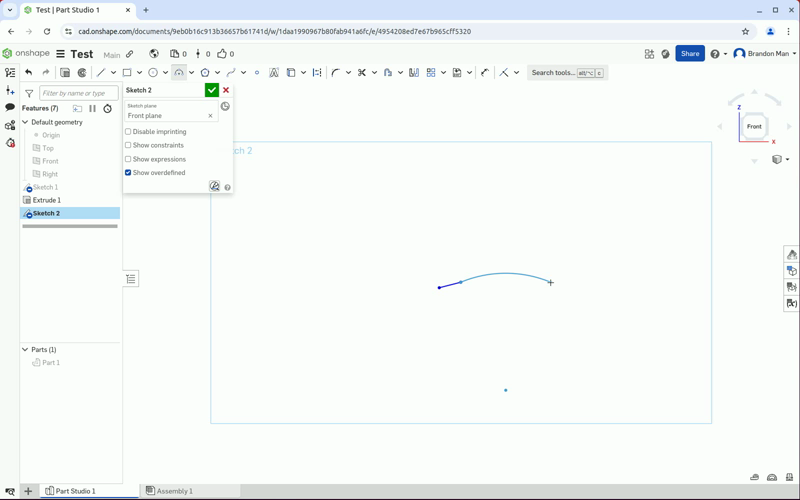
mouse_move(505, 225)
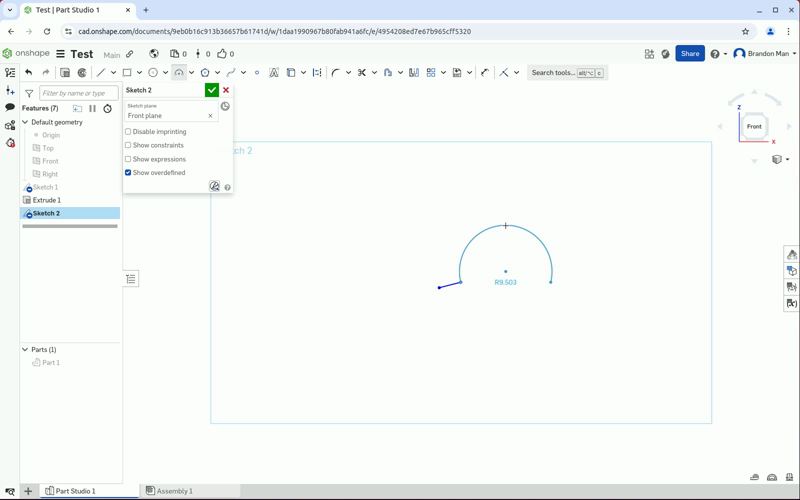
click(505, 225)
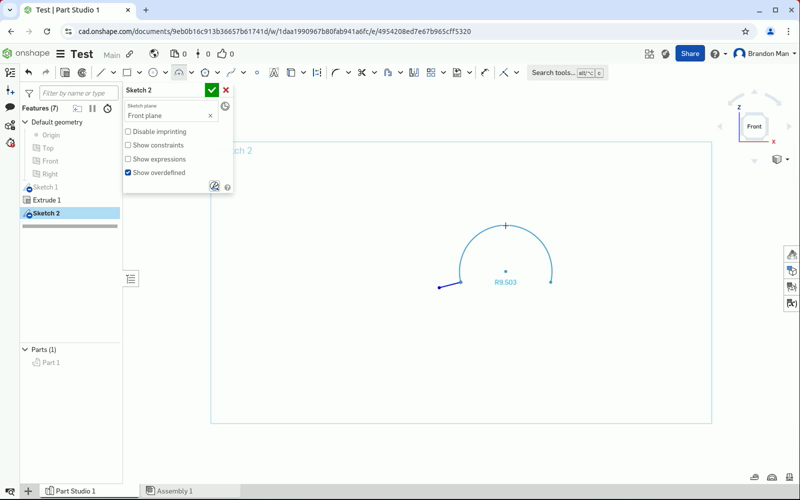
key_up(shift)
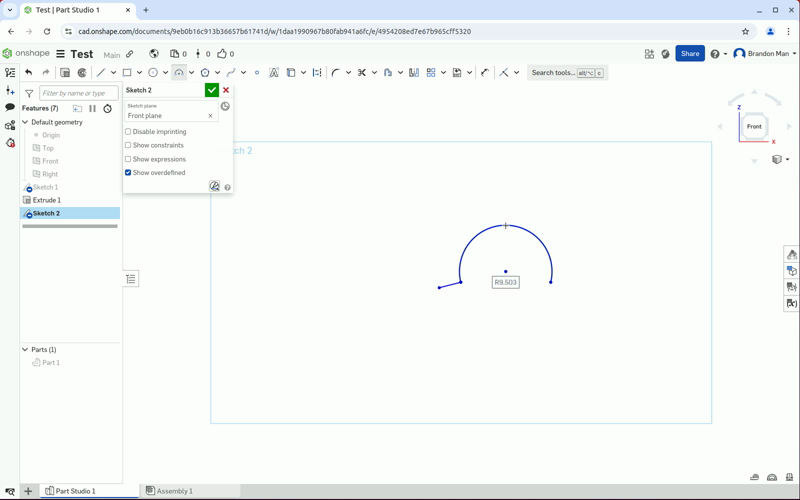
key(esc)
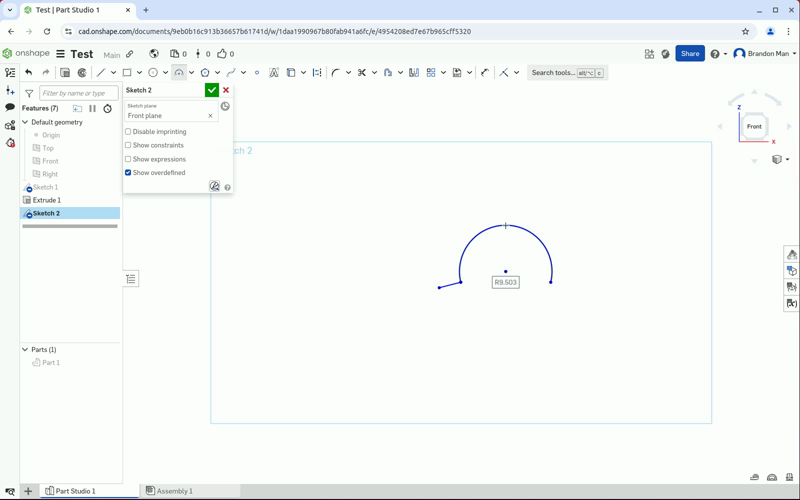
key(l)
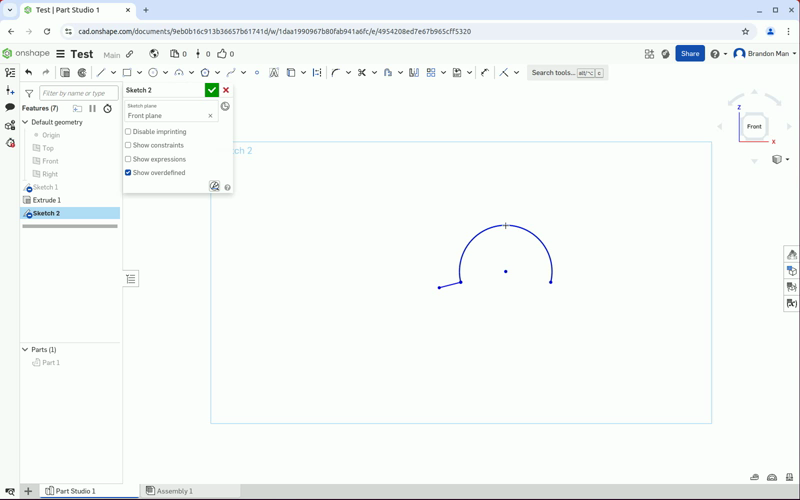
mouse_move(550, 282)
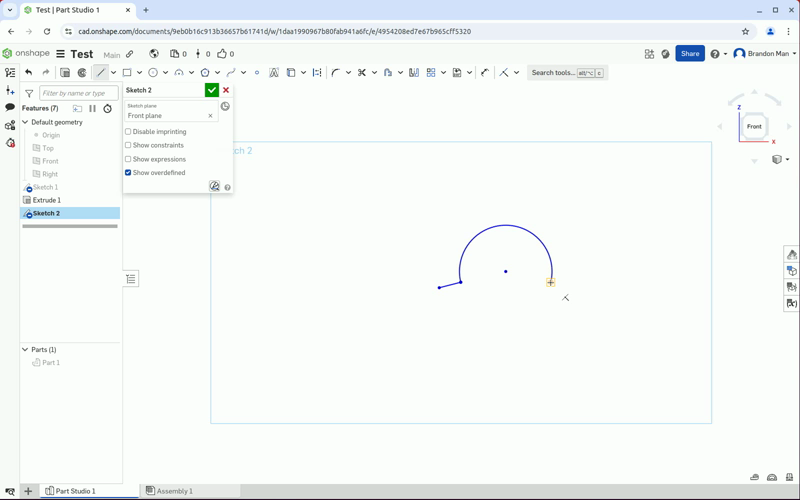
click(550, 282)
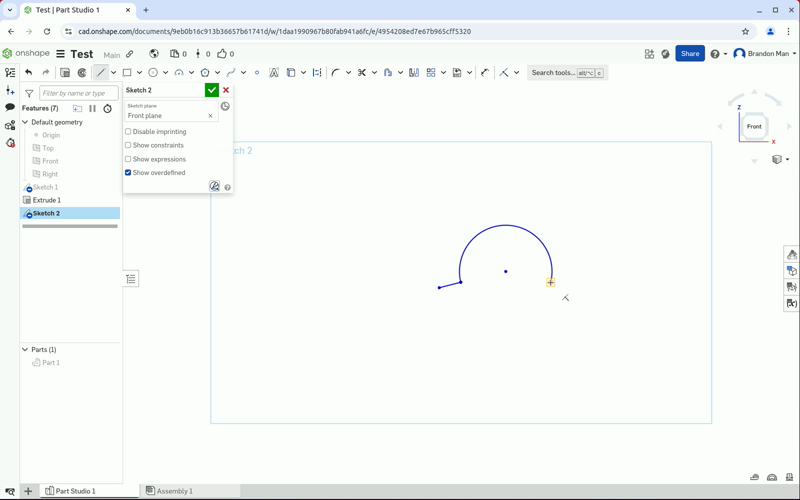
key_down(shift)
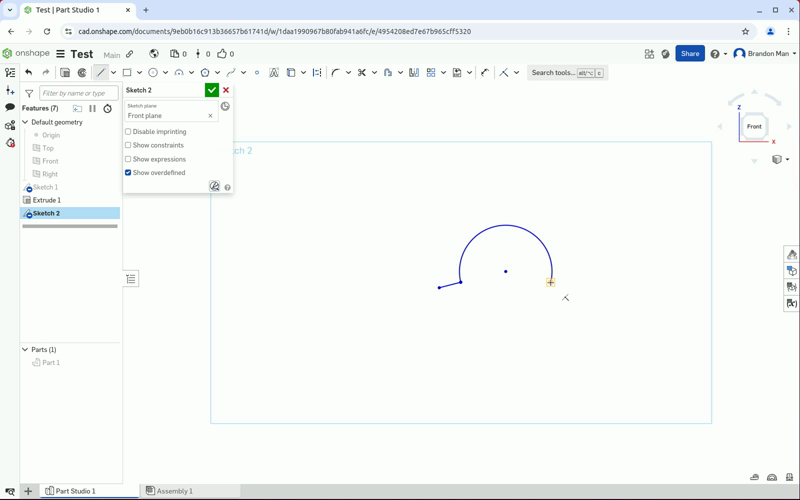
mouse_move(580, 282)
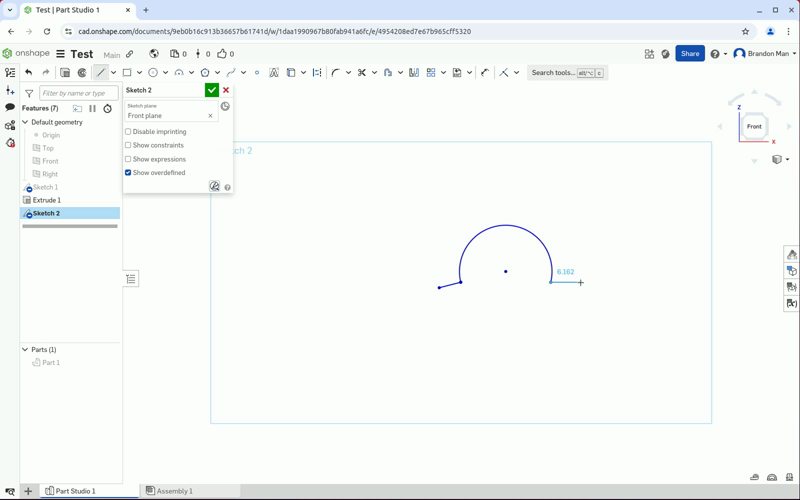
mouse_move(571, 287)
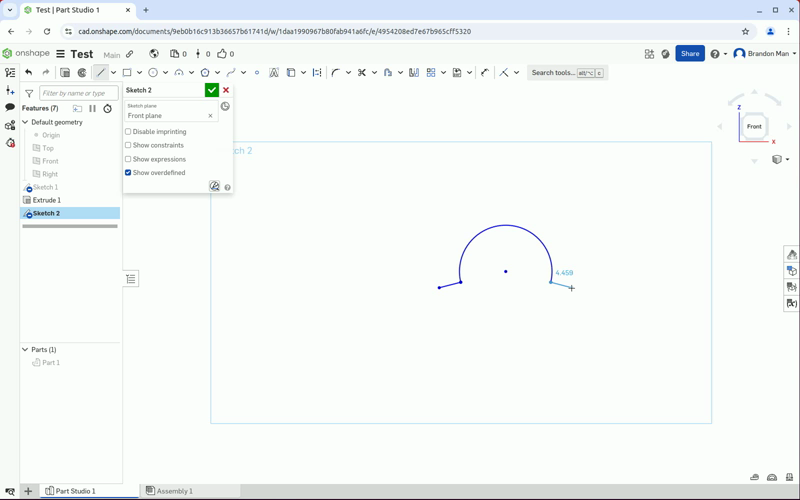
click(571, 287)
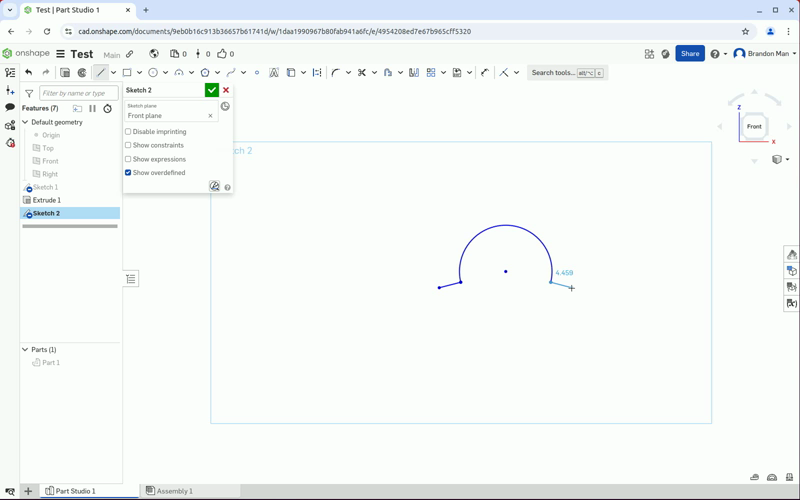
key_up(shift)
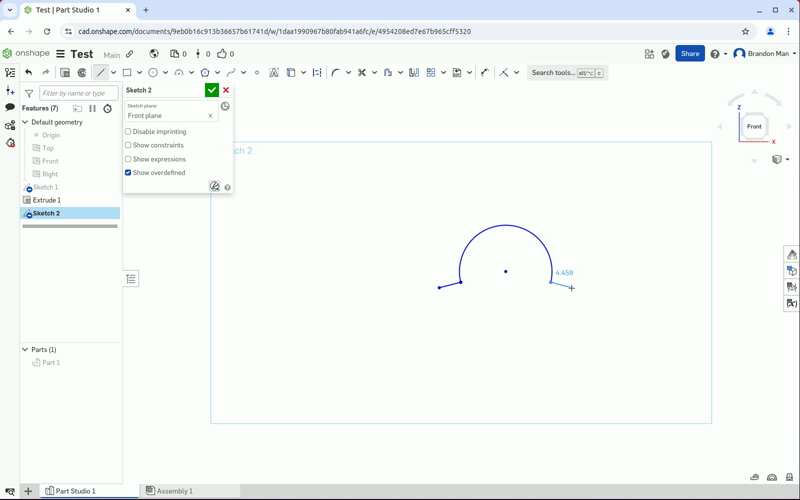
key(esc)
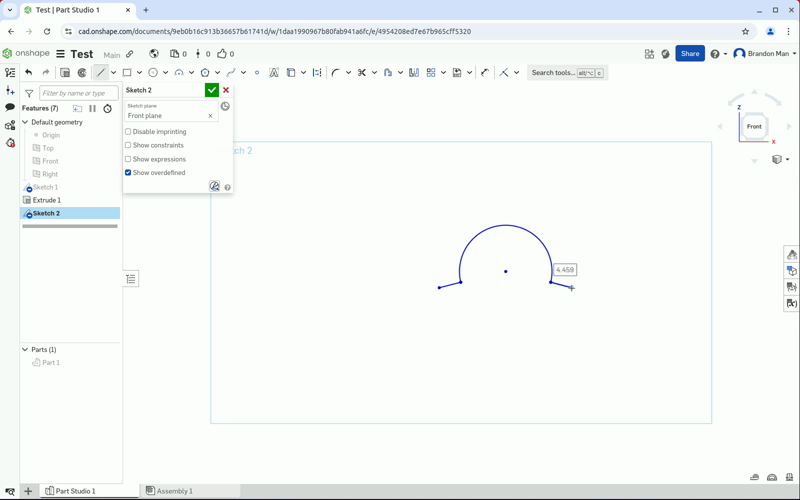
key(a)
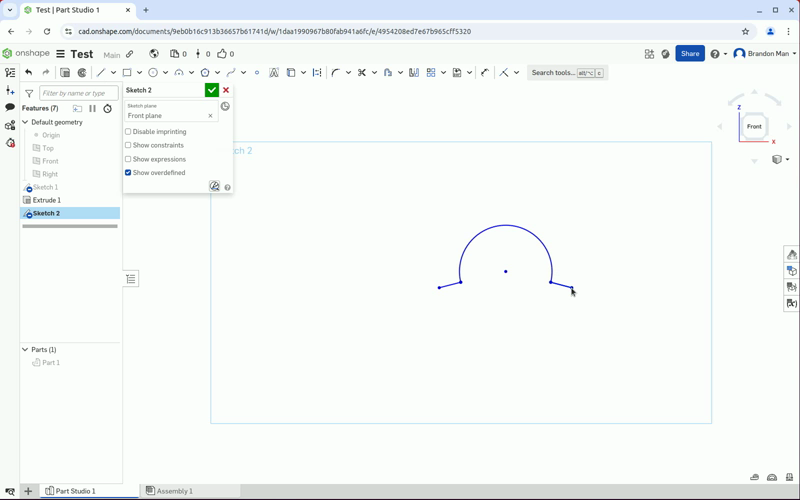
mouse_move(571, 287)
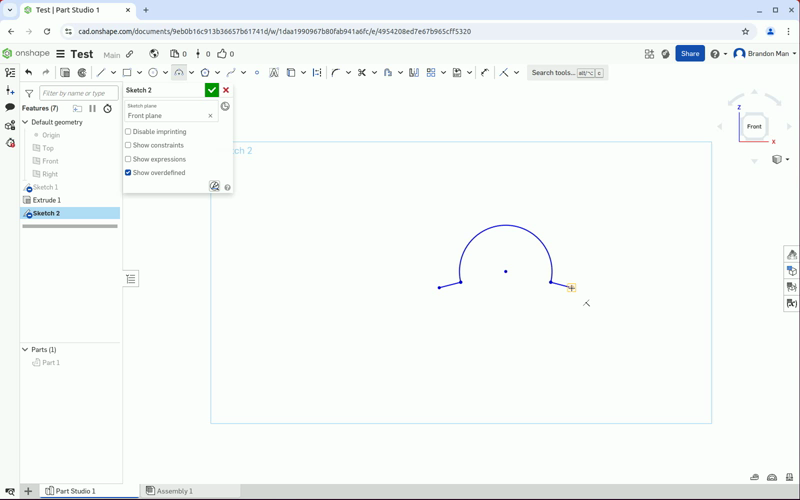
click(571, 287)
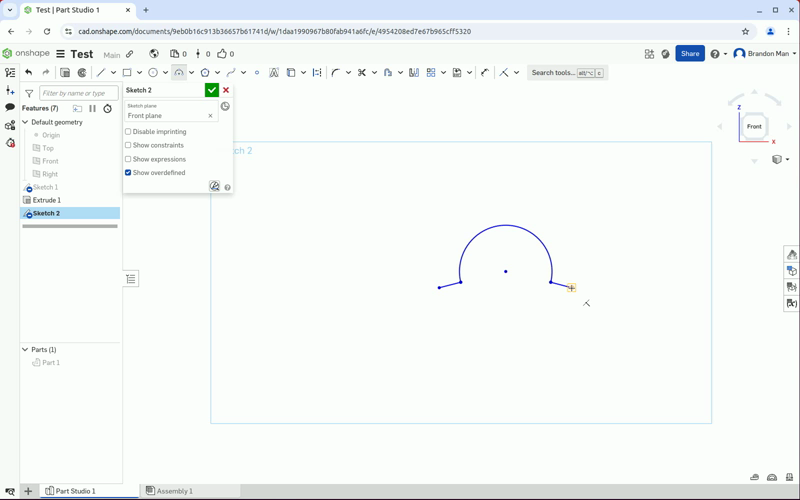
mouse_move(439, 287)
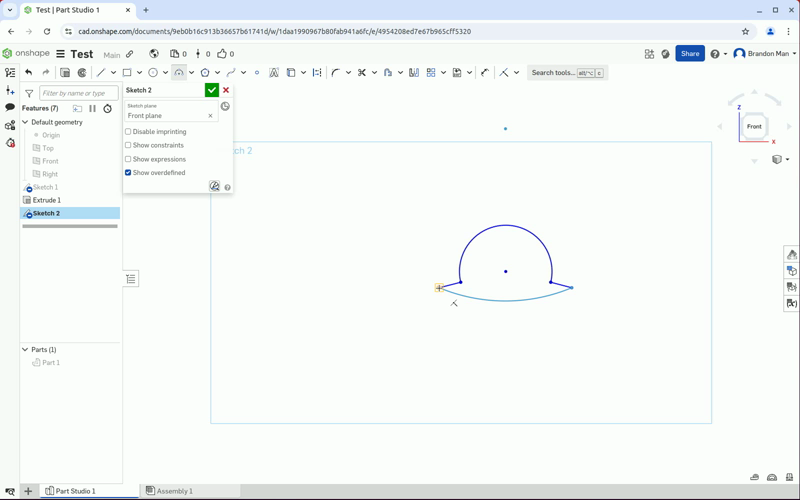
click(439, 287)
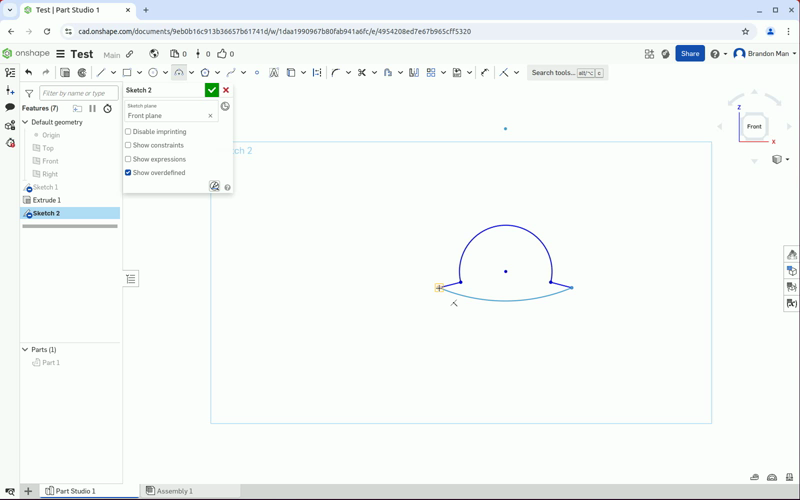
key_down(shift)
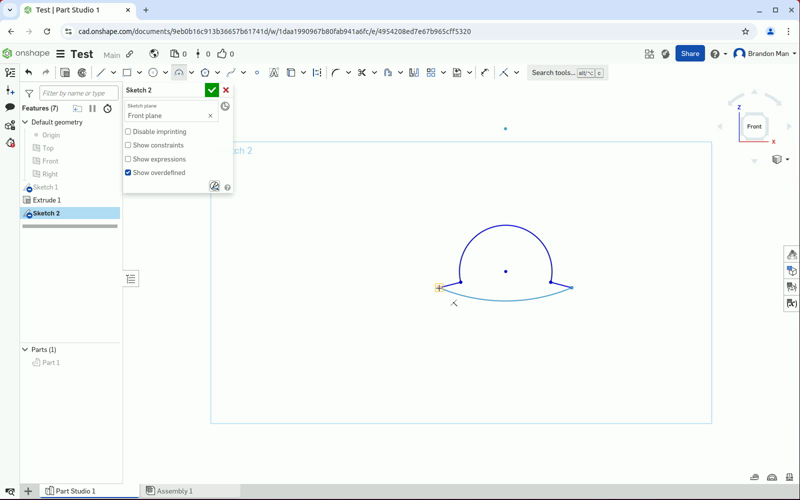
mouse_move(505, 204)
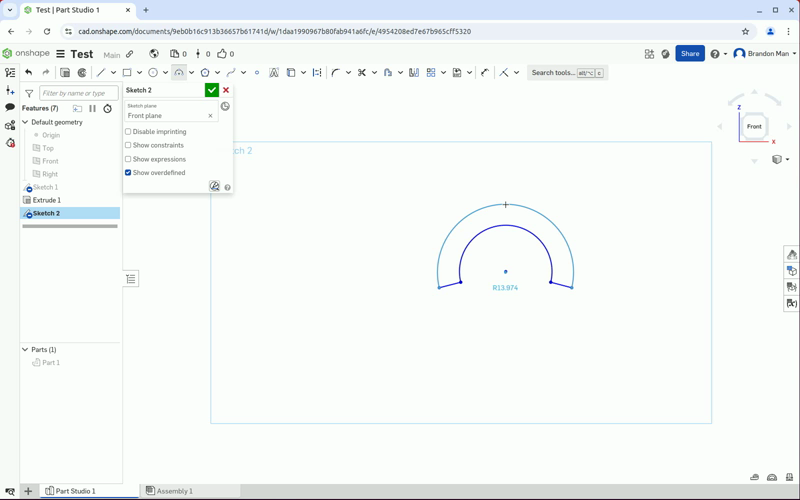
click(505, 204)
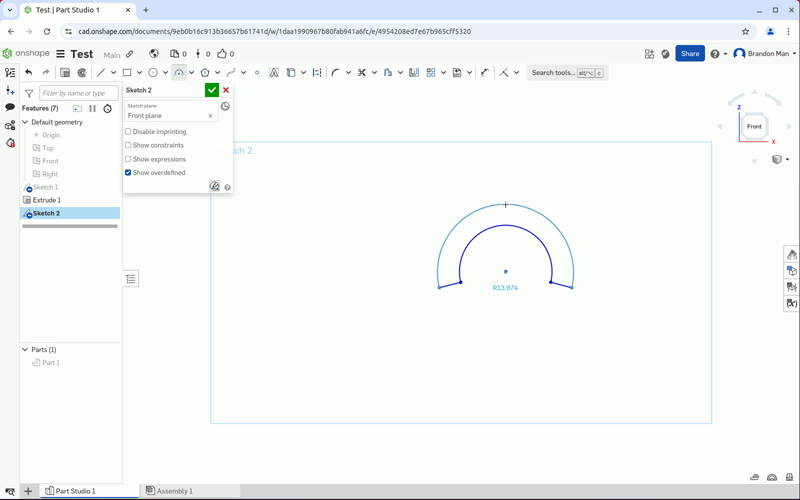
key_up(shift)
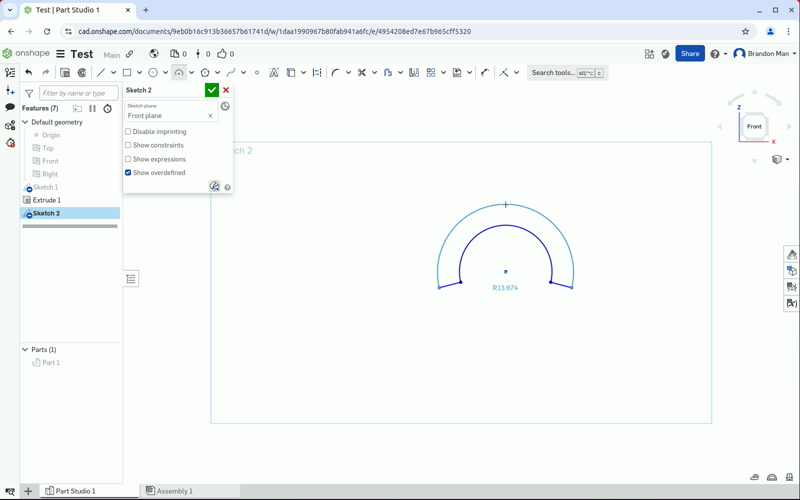
key(esc)
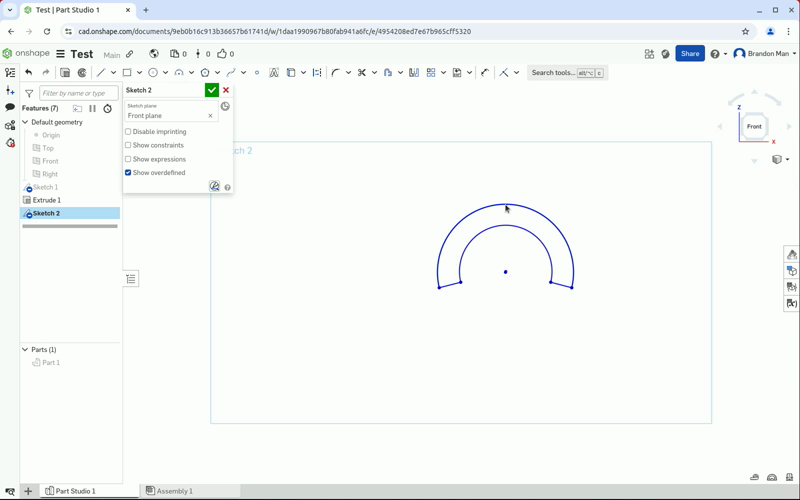
mouse_move(521, 224)
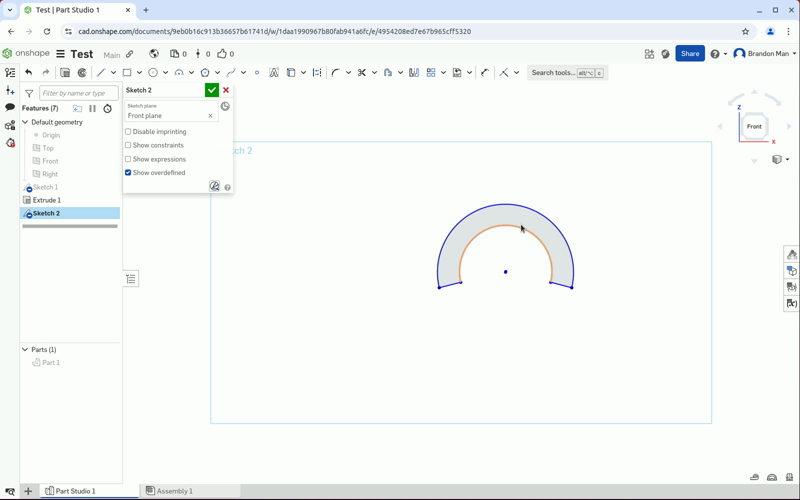
click(521, 224)
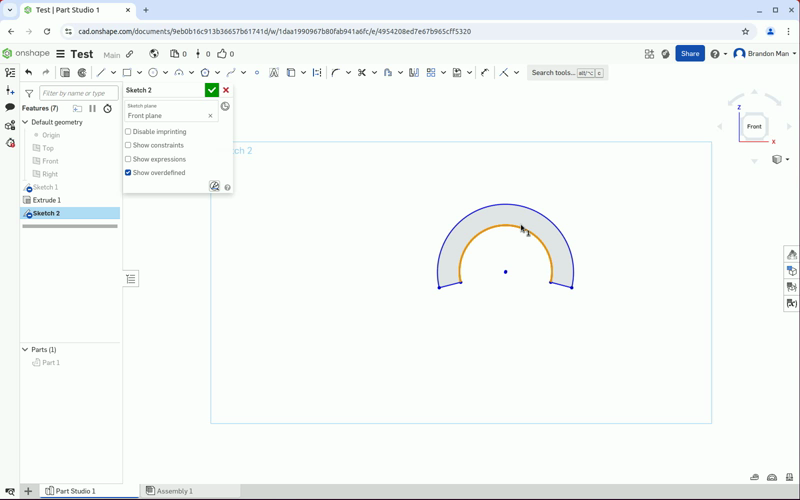
mouse_move(73, 352)
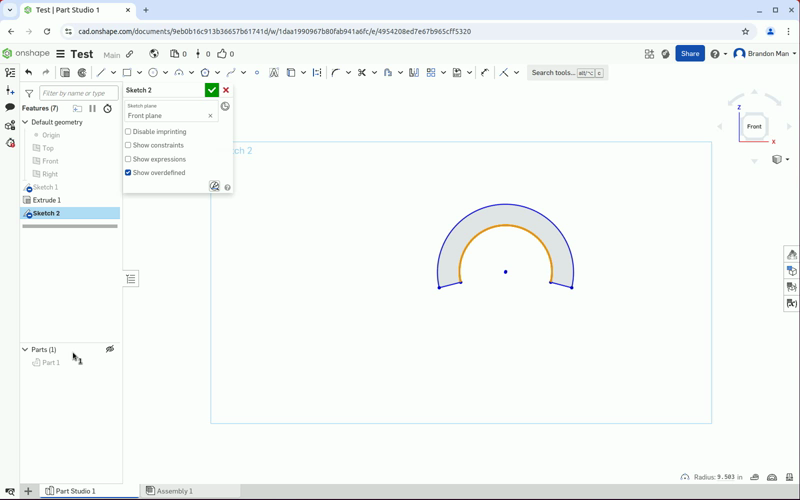
key(shift+y)
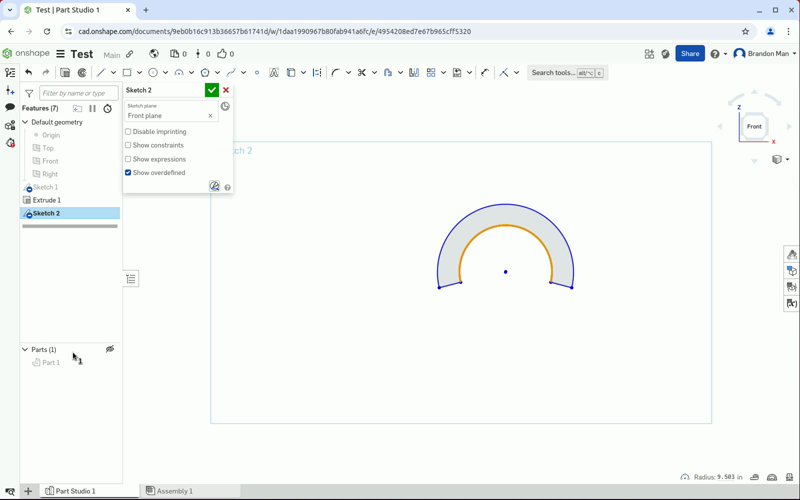
key(shift+e)
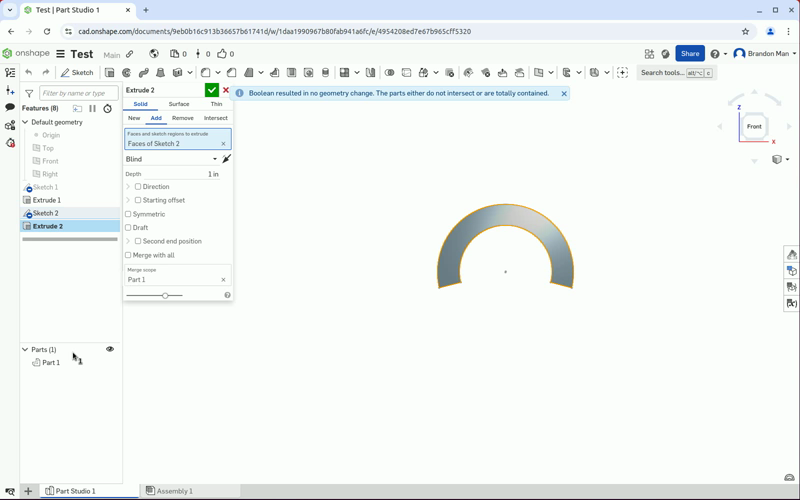
mouse_move(143, 106)
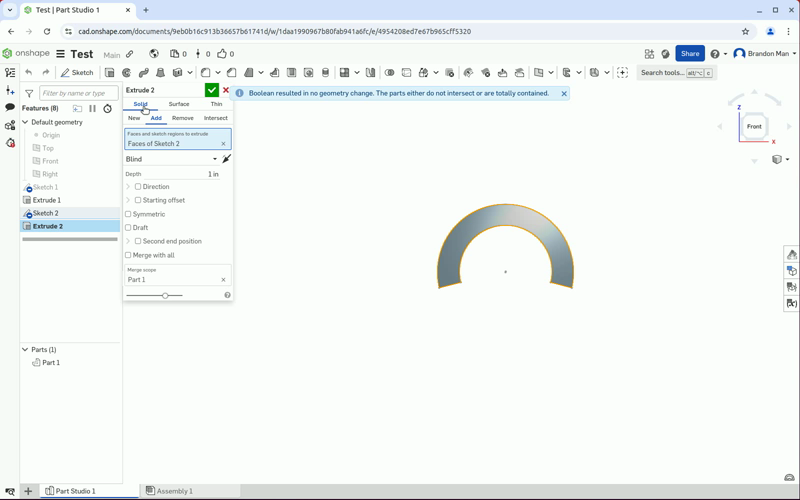
click(143, 106)
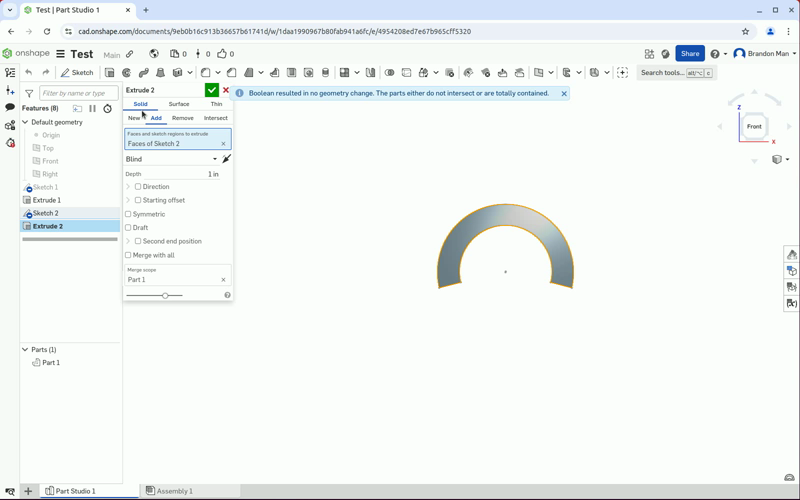
mouse_move(137, 120)
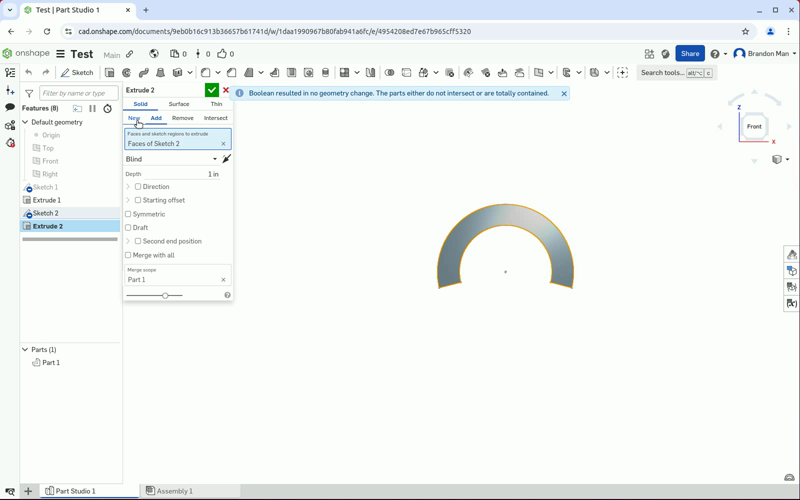
click(137, 120)
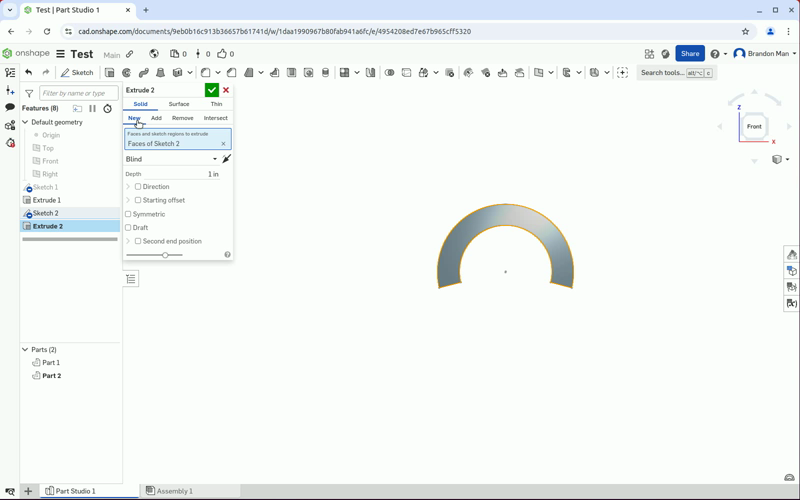
key(tab, 4)
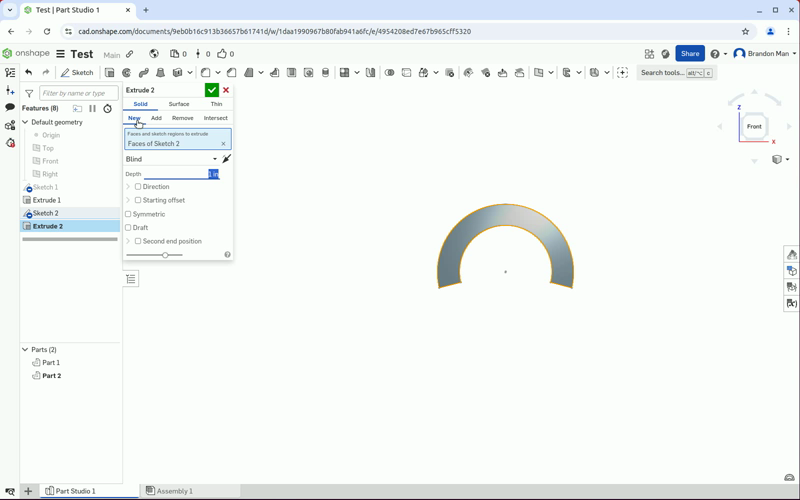
text(15.646)
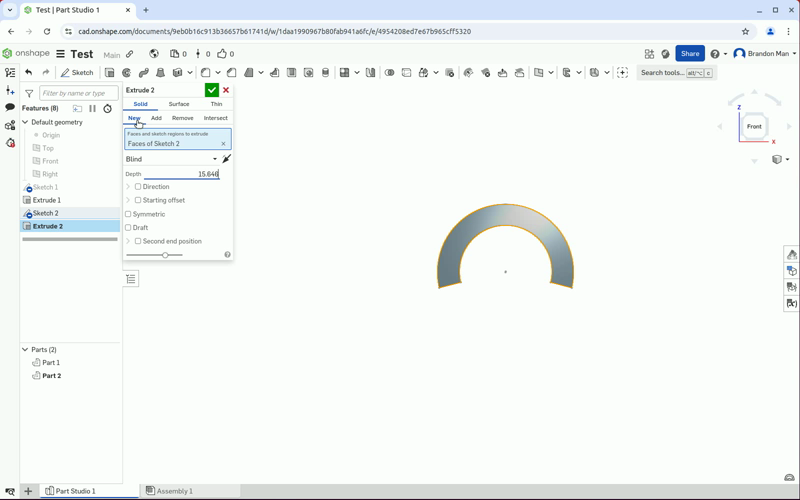
key(enter)
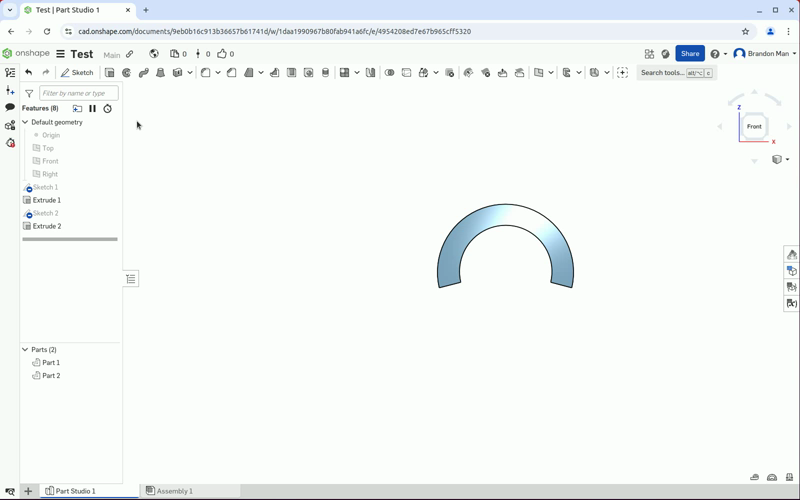
key(shift+h)
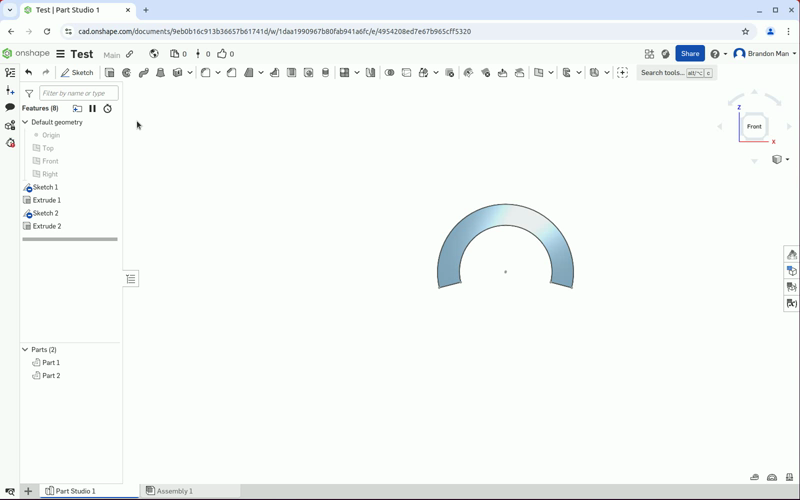
key(shift+h)
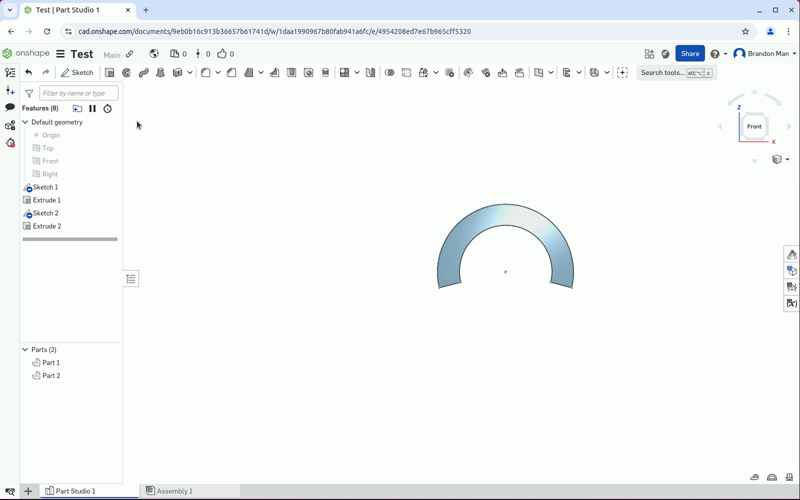
key(shift+7)
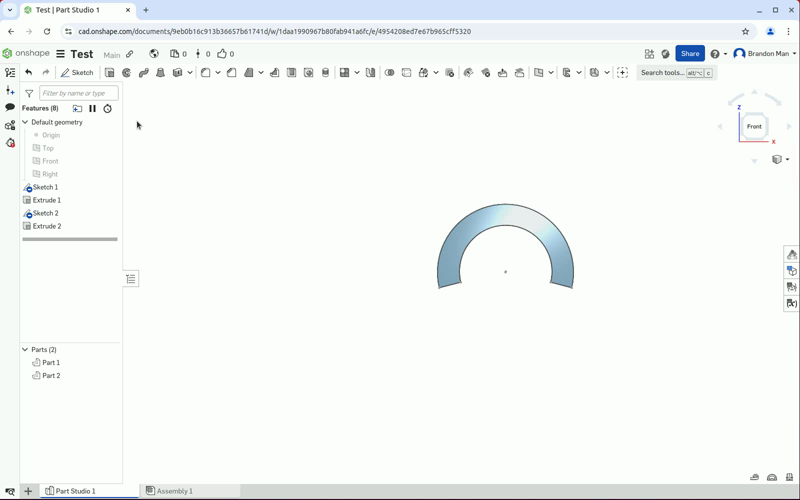
key(left, 2)
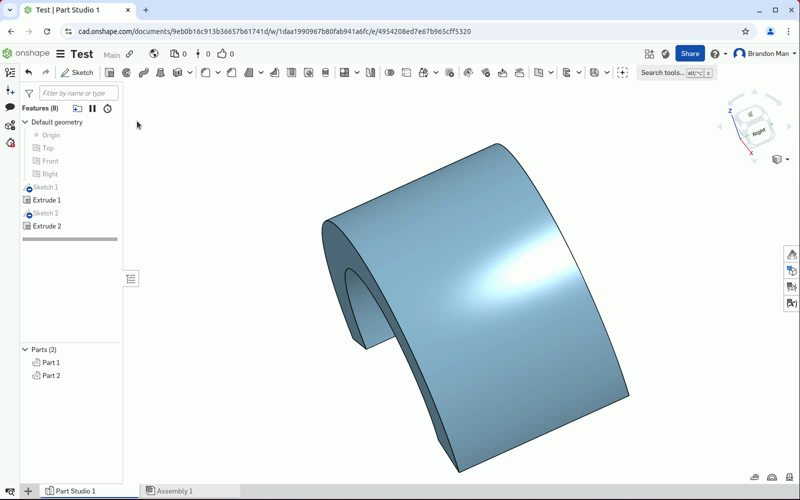
key(down, 2)
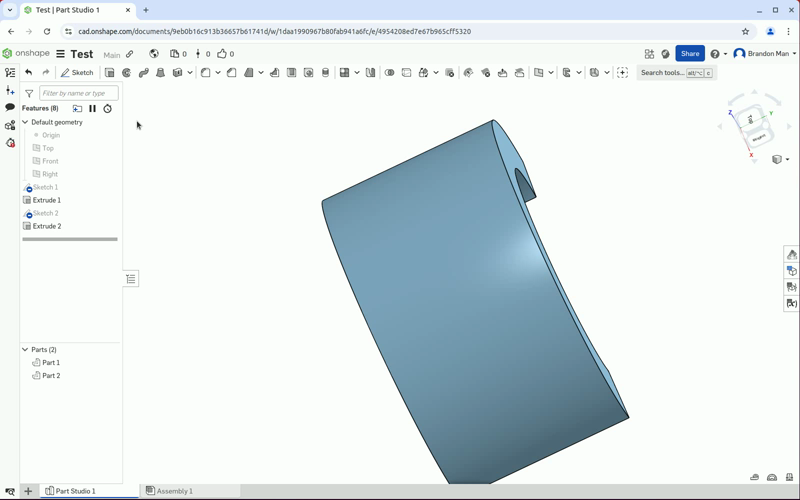
key(up, 2)
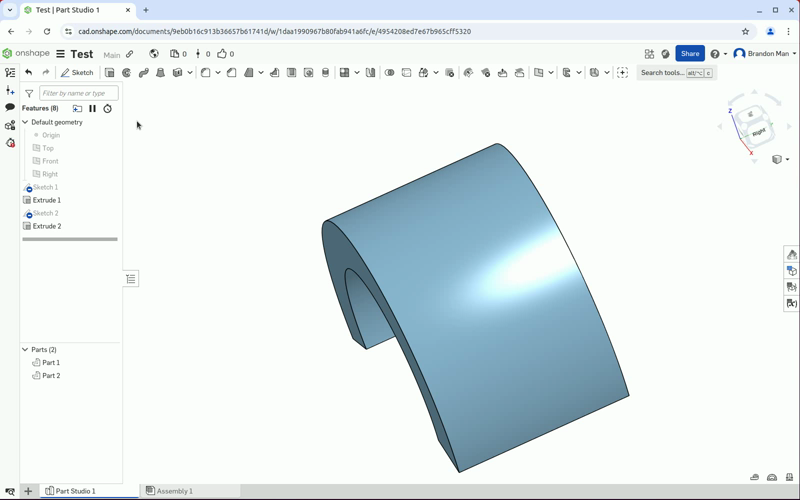
key(right, 2)
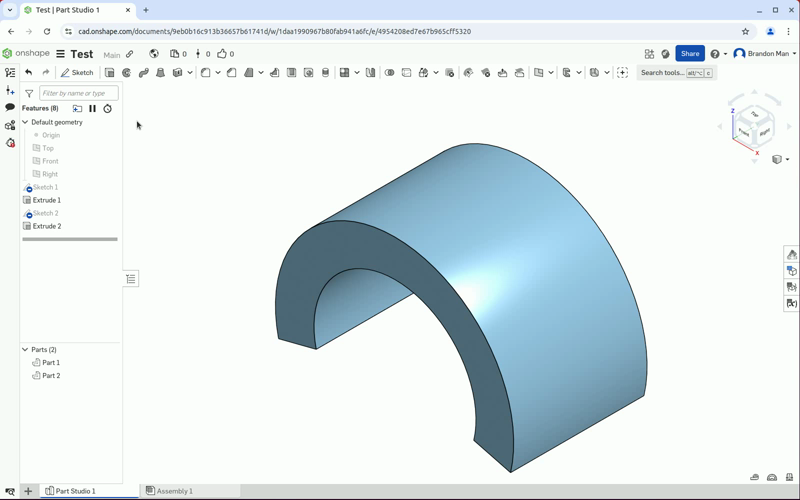
mouse_move(73, 189)
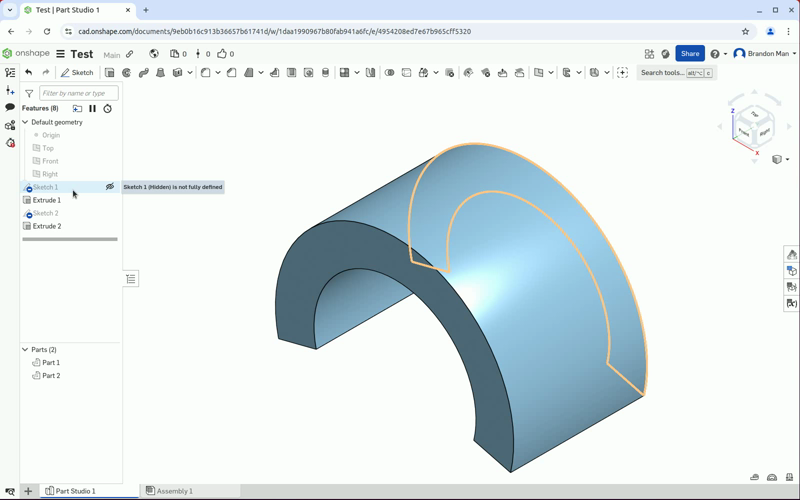
click(73, 189)